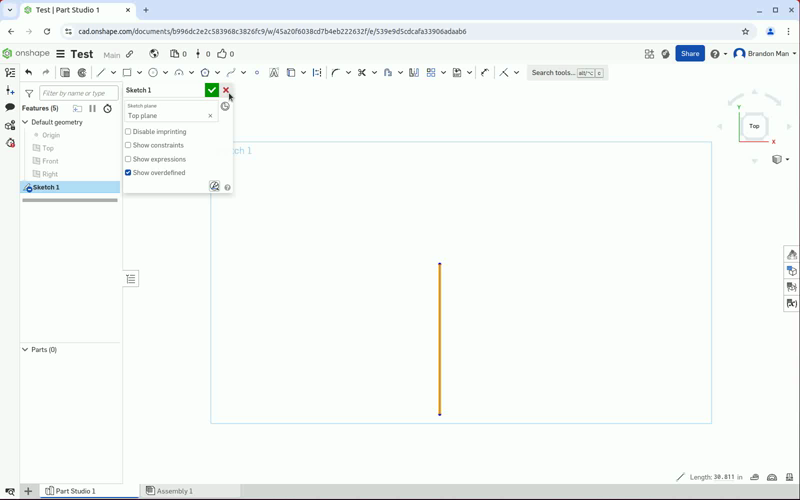
key(shift+h)
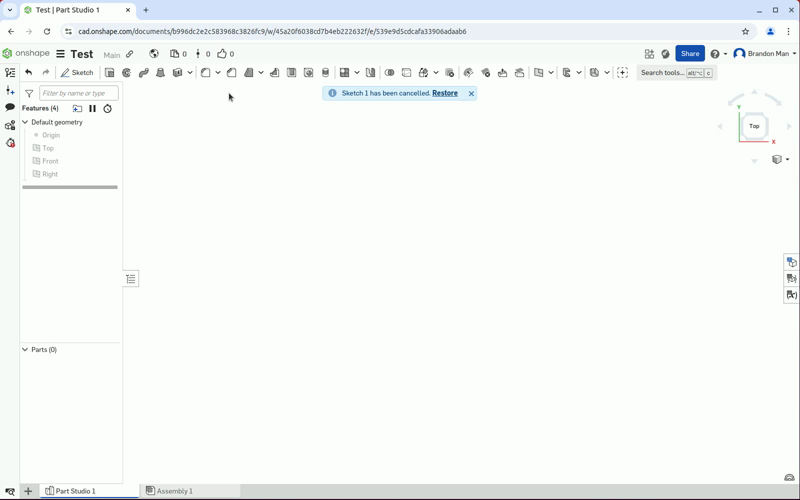
mouse_move(73, 352)
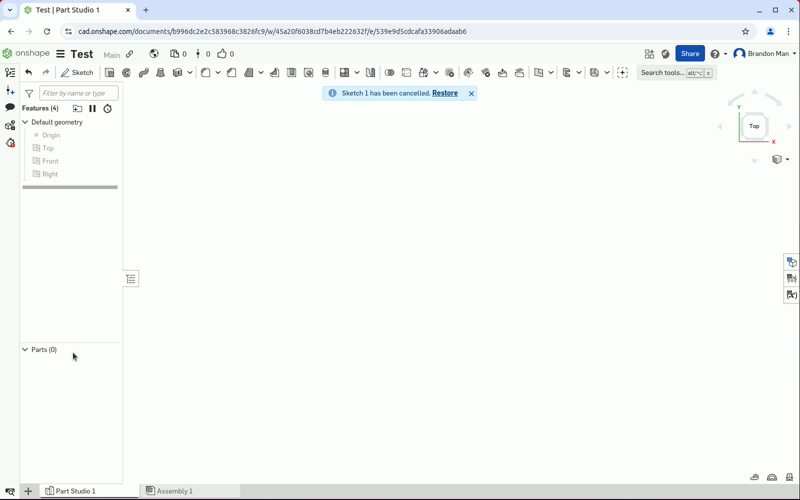
key(y)
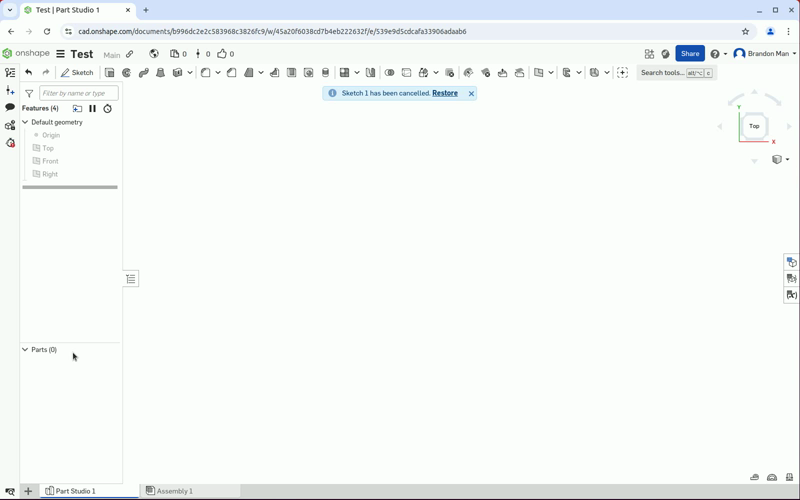
key(shift+p)
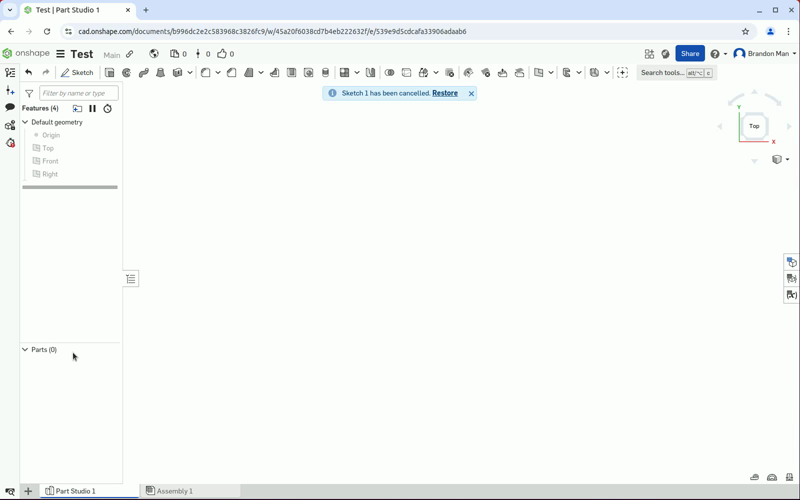
key(space)
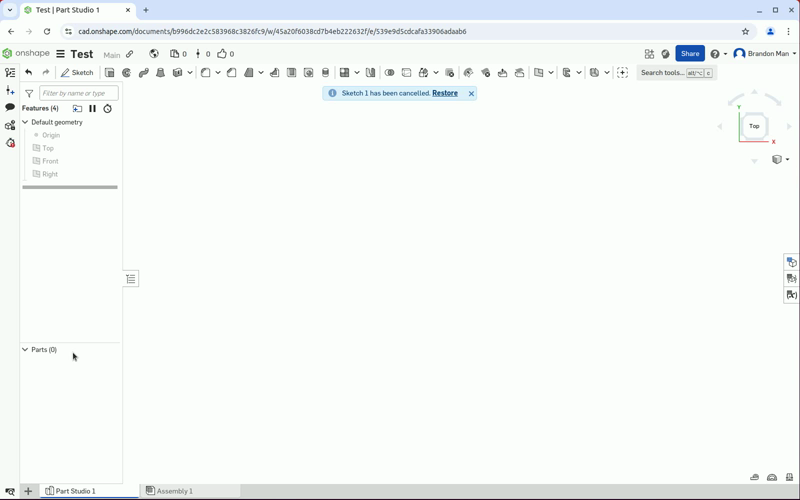
key_down(shift)
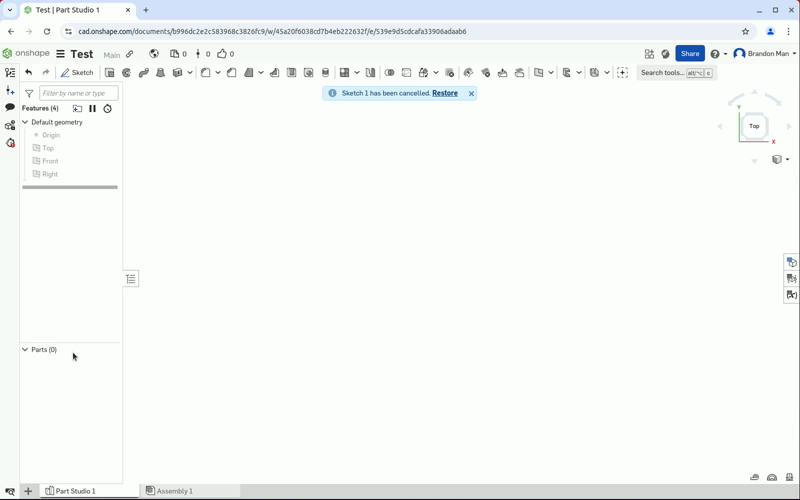
key(up)
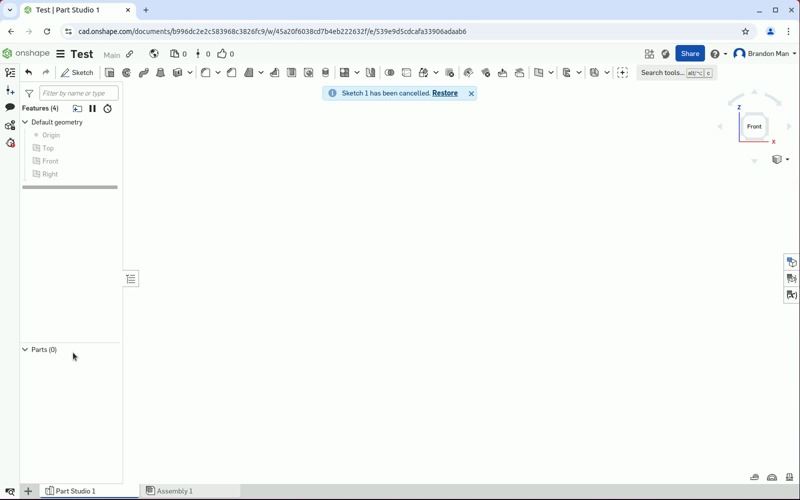
key_up(shift)
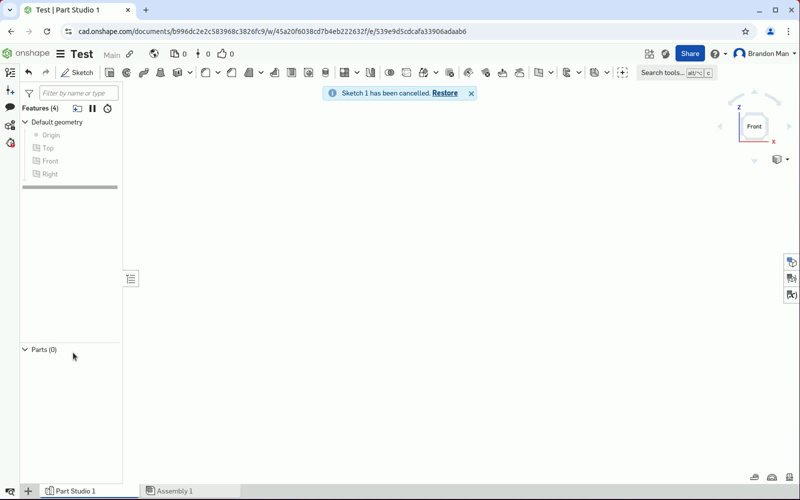
mouse_move(73, 352)
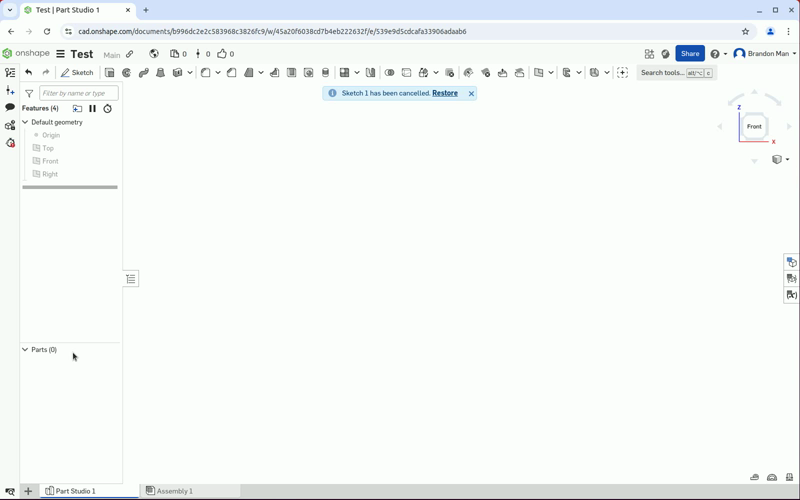
key(shift+y)
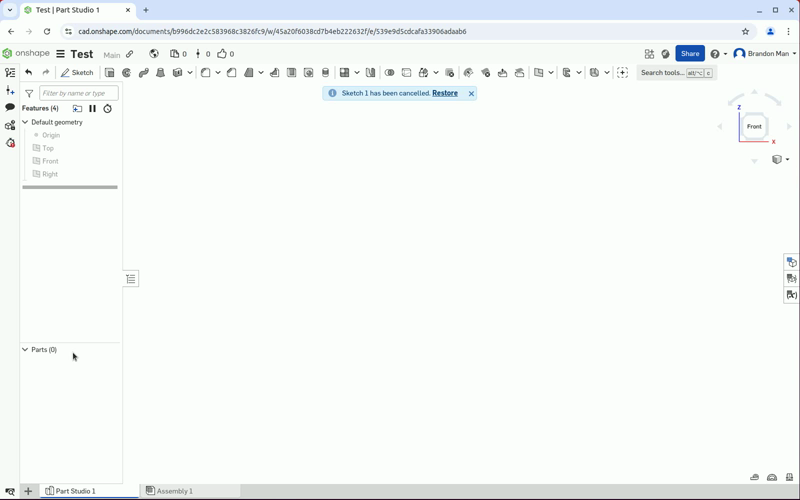
key(shift+s)
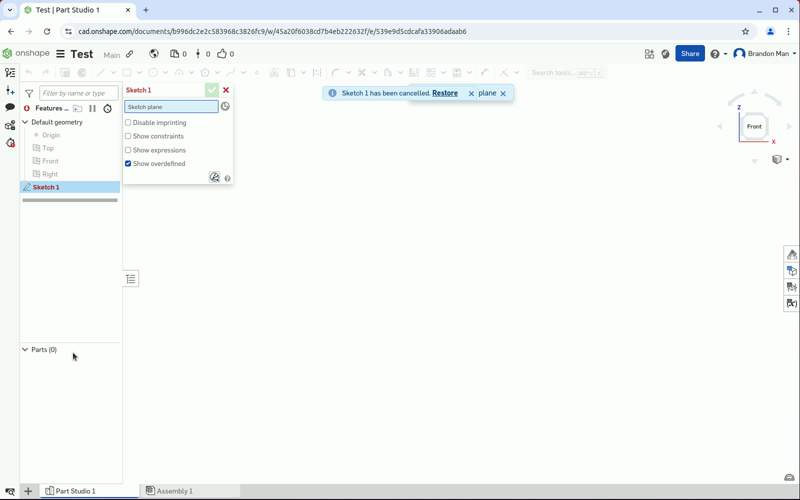
mouse_move(73, 163)
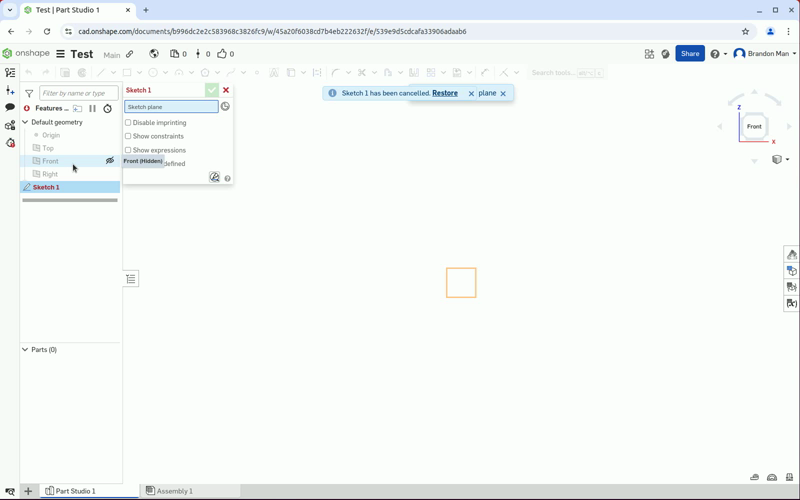
click(73, 163)
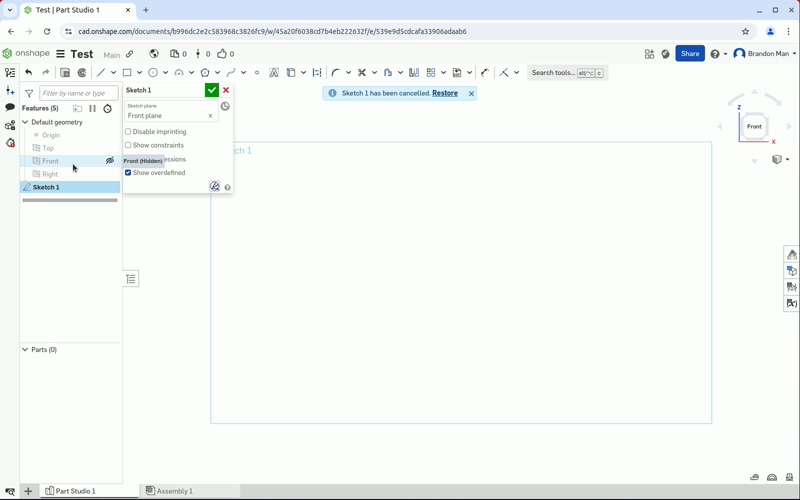
mouse_move(73, 352)
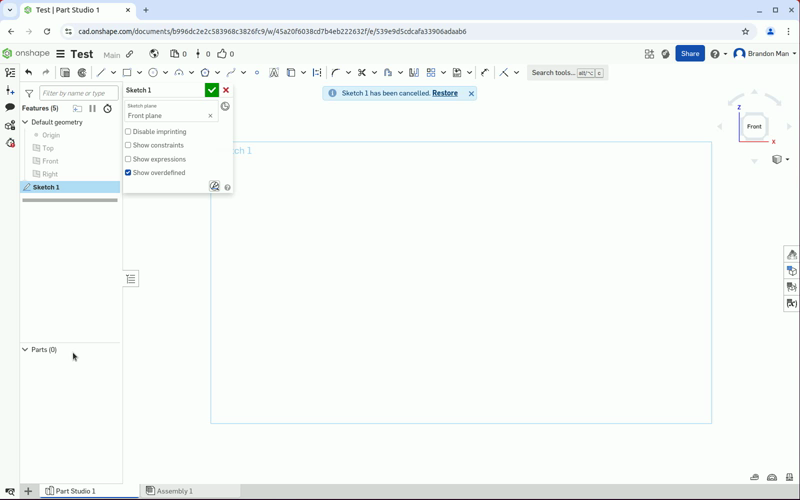
key(y)
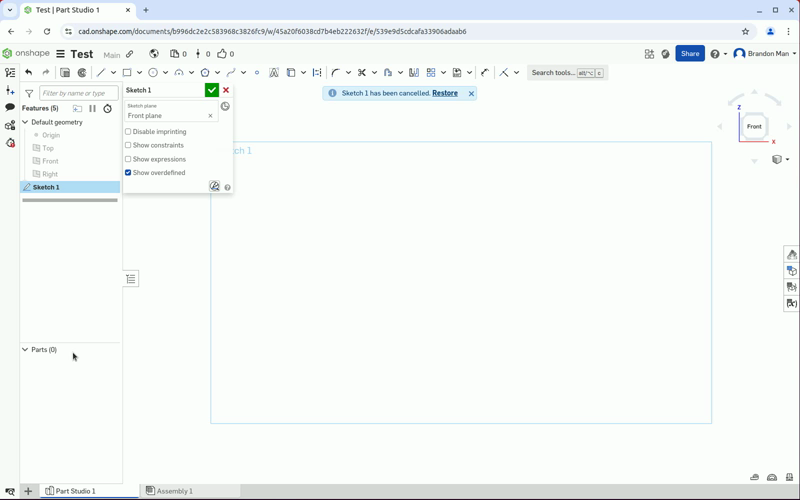
key(c)
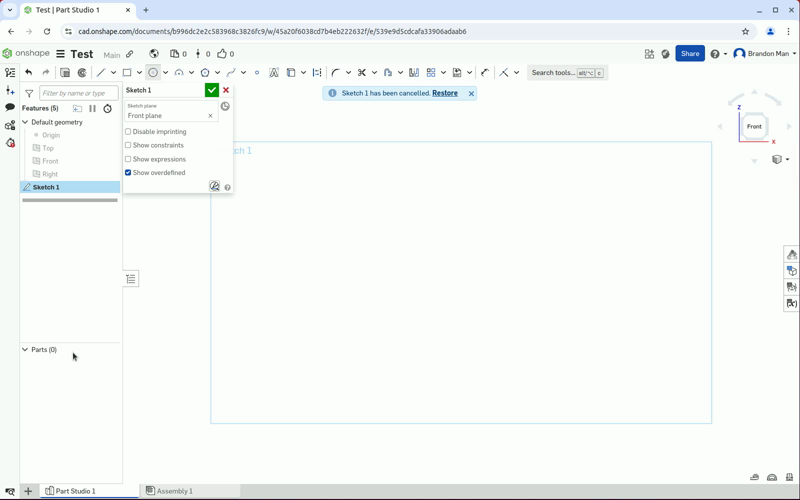
key_down(shift)
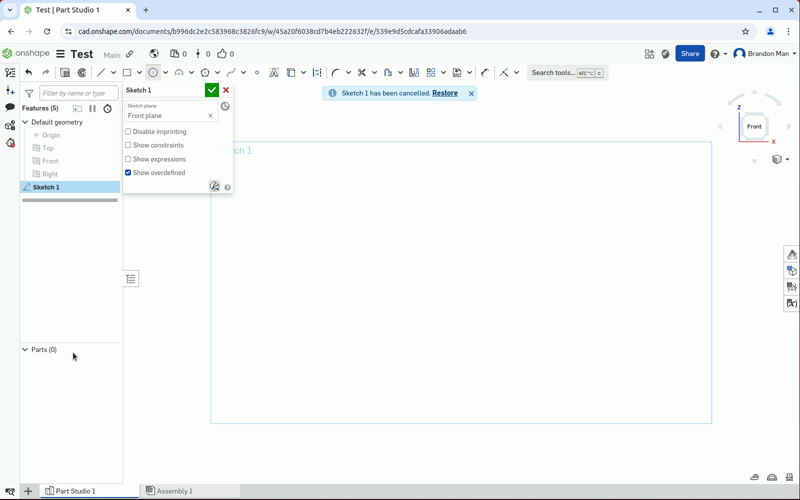
mouse_move(399, 236)
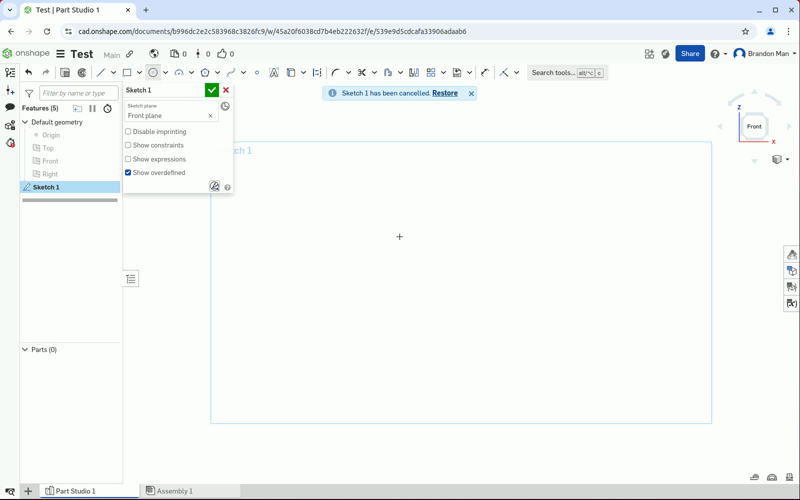
click(399, 236)
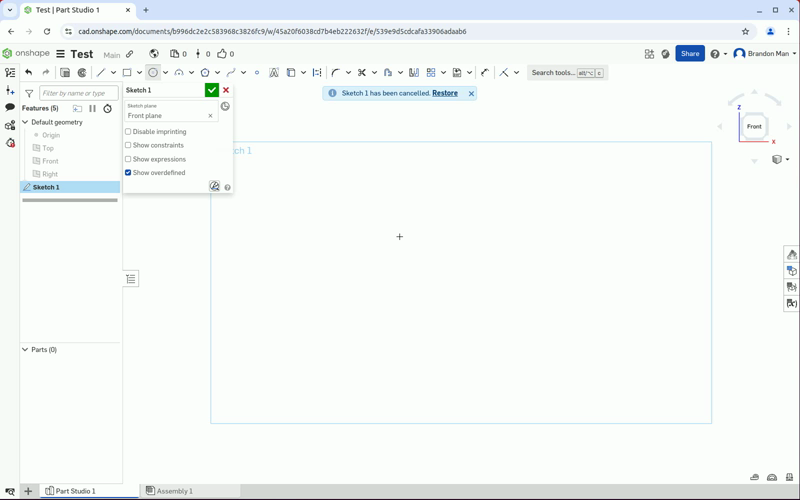
key_up(shift)
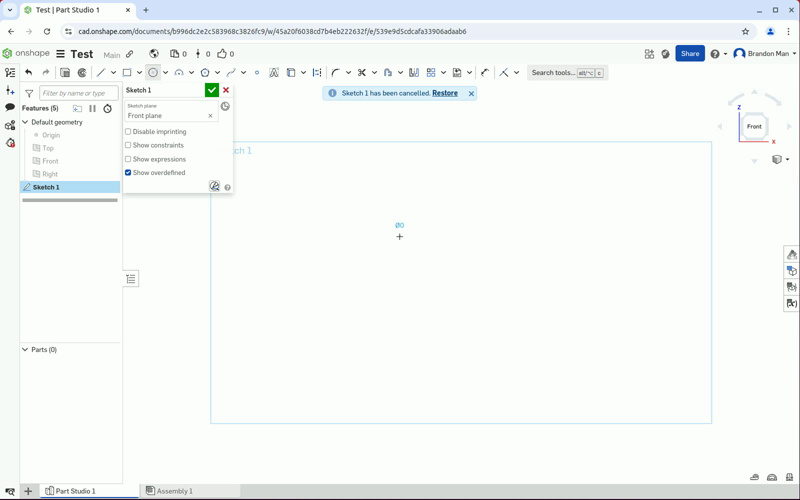
mouse_move(403, 236)
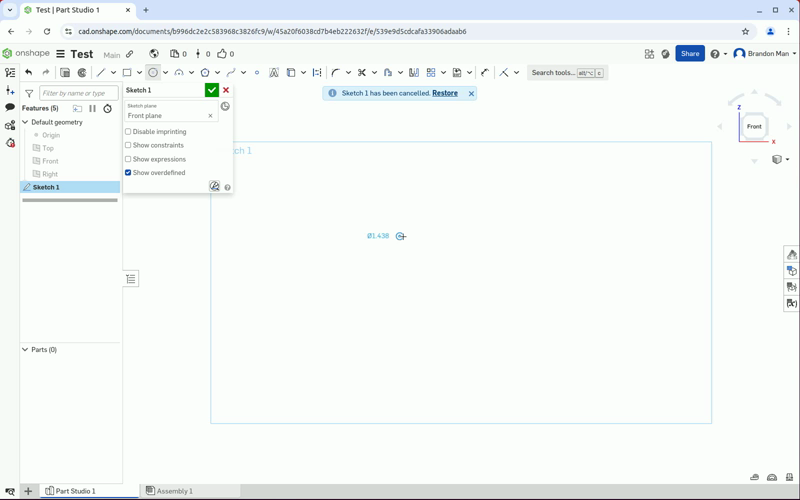
click(403, 236)
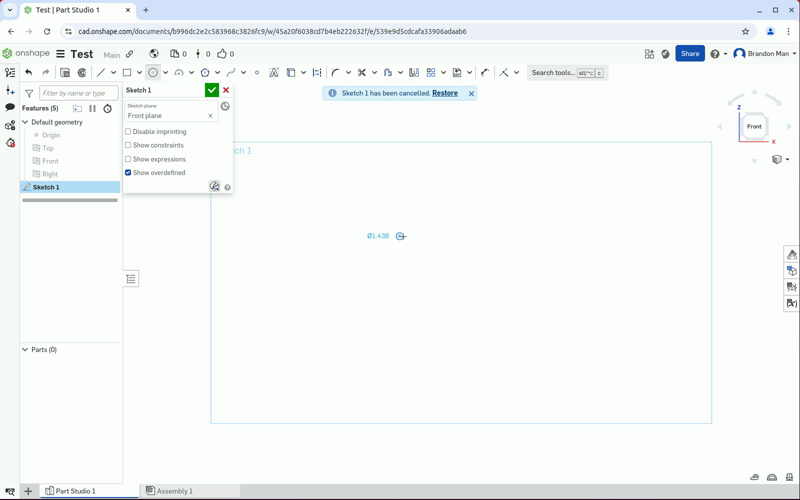
key(esc)
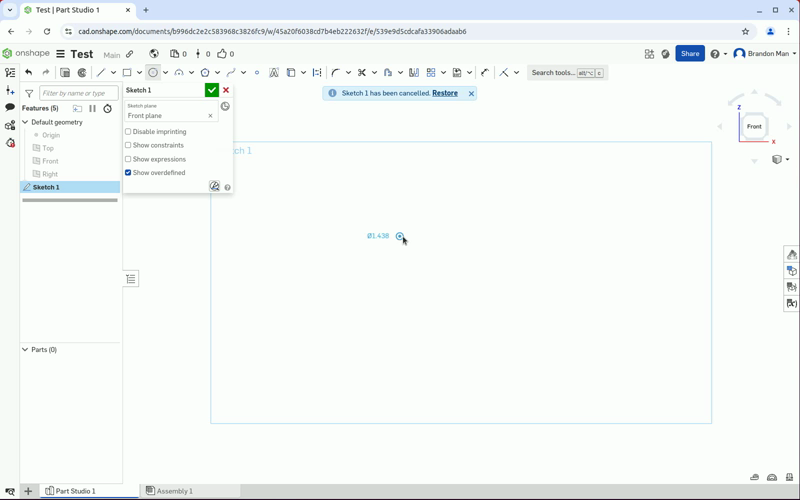
mouse_move(401, 234)
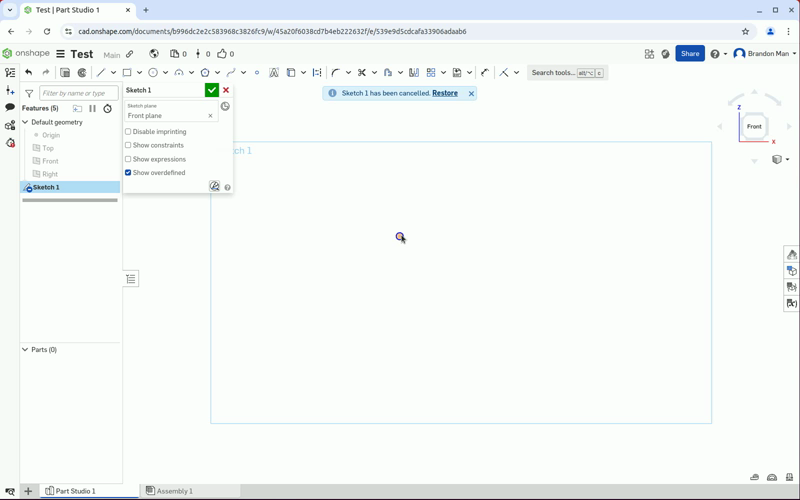
scroll(6)
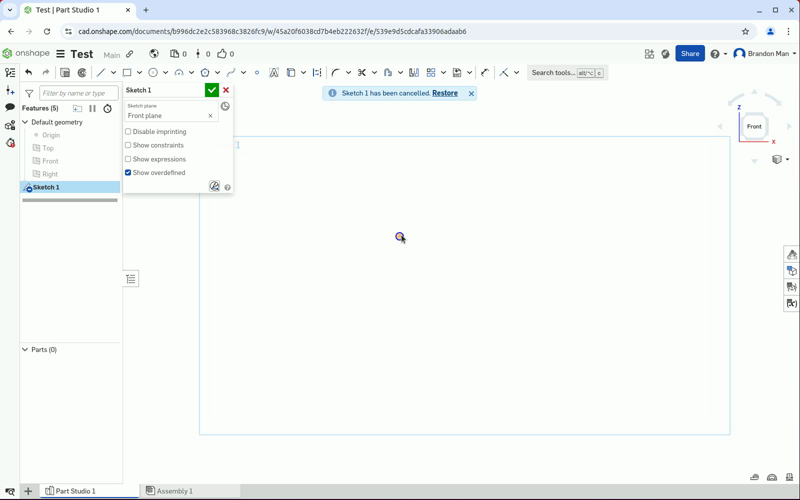
scroll(6)
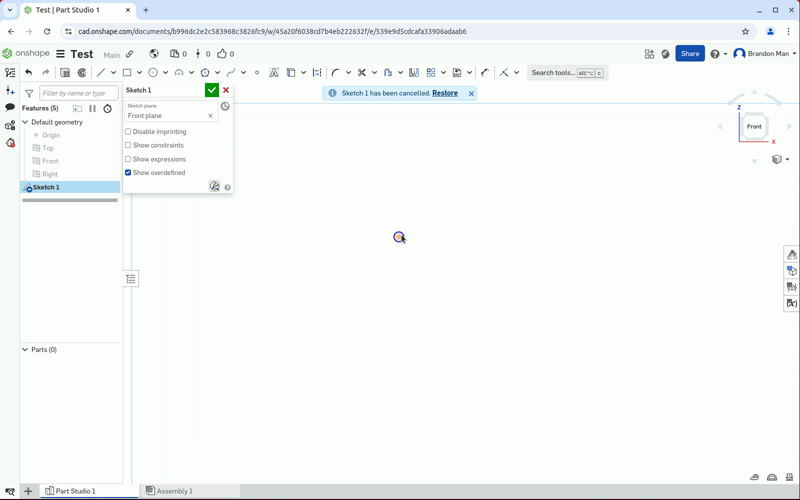
scroll(6)
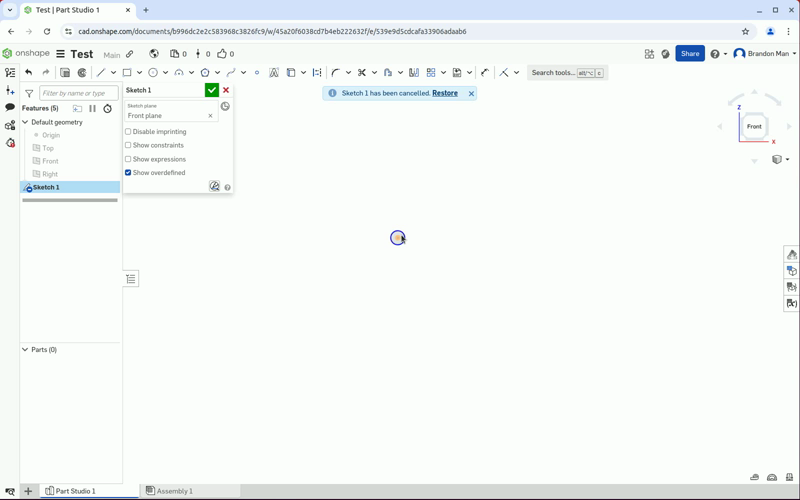
scroll(6)
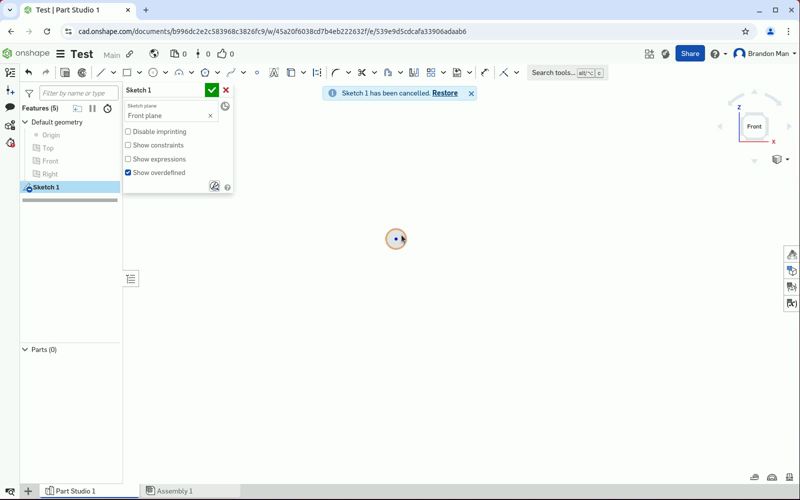
scroll(6)
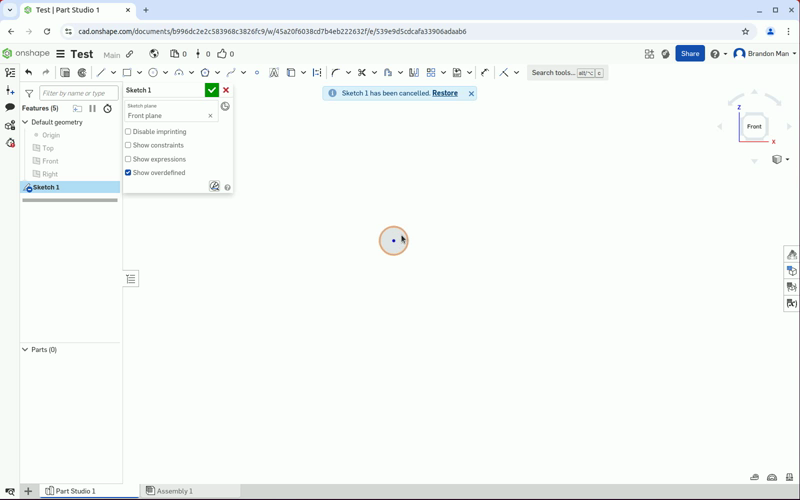
scroll(6)
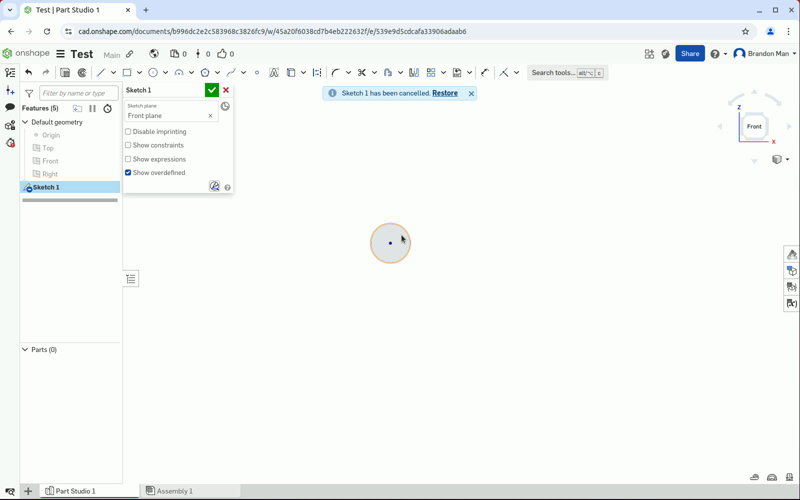
scroll(6)
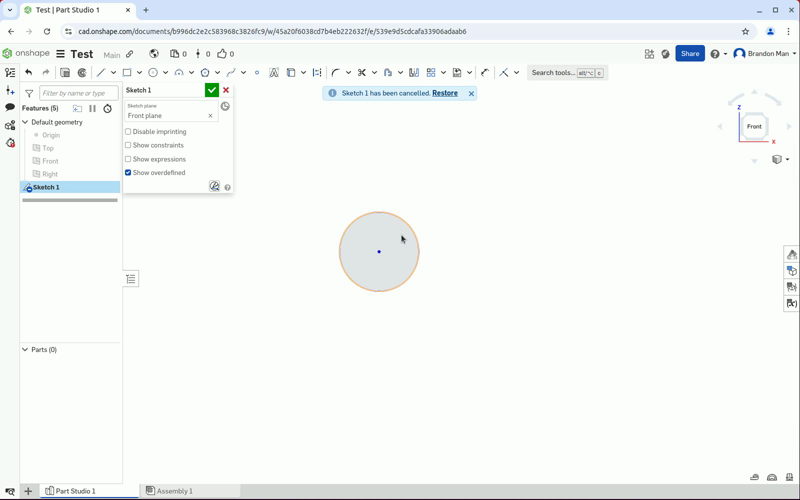
click(401, 234)
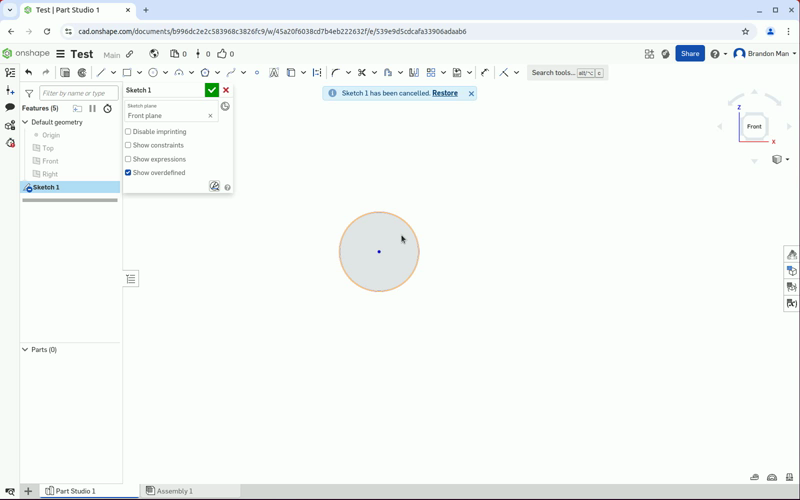
scroll(-6)
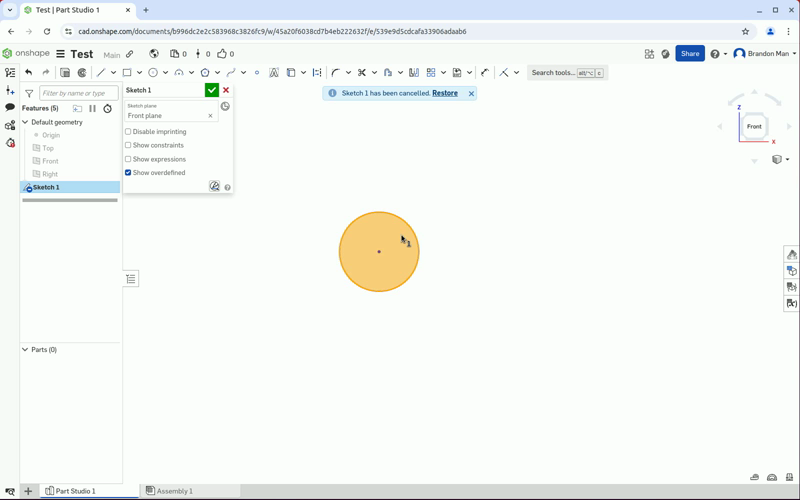
scroll(-6)
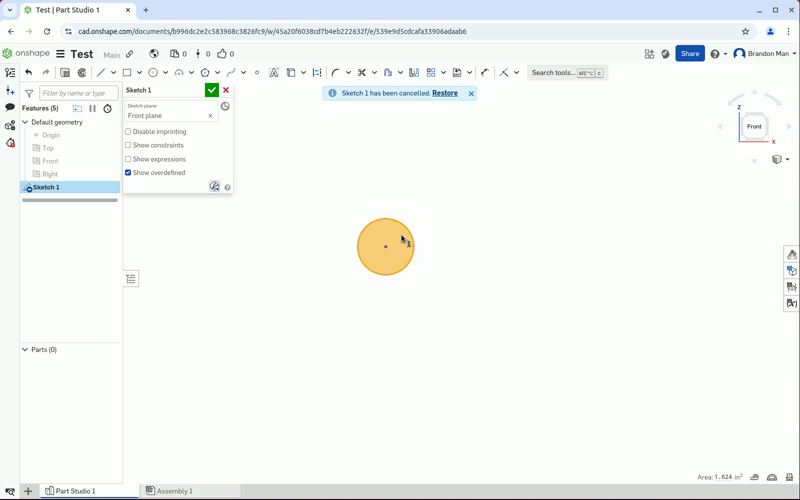
scroll(-6)
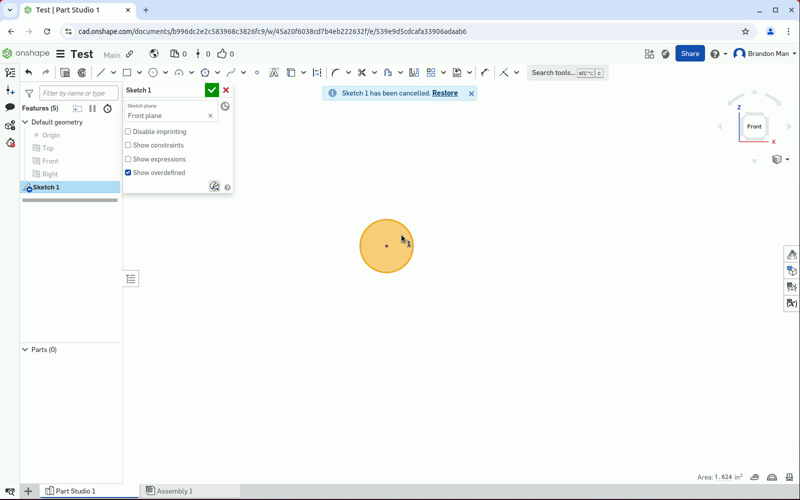
scroll(-6)
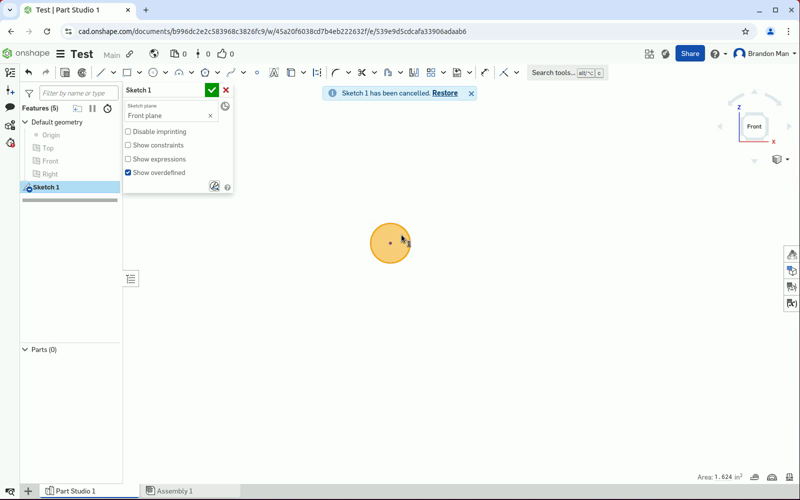
scroll(-6)
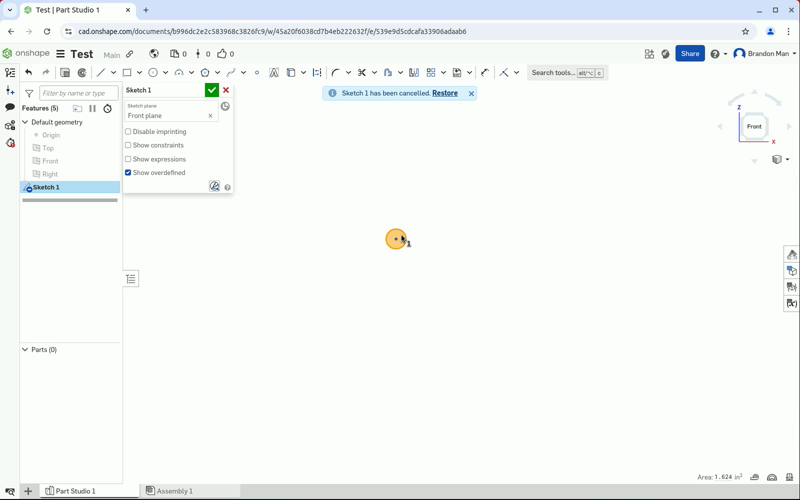
scroll(-6)
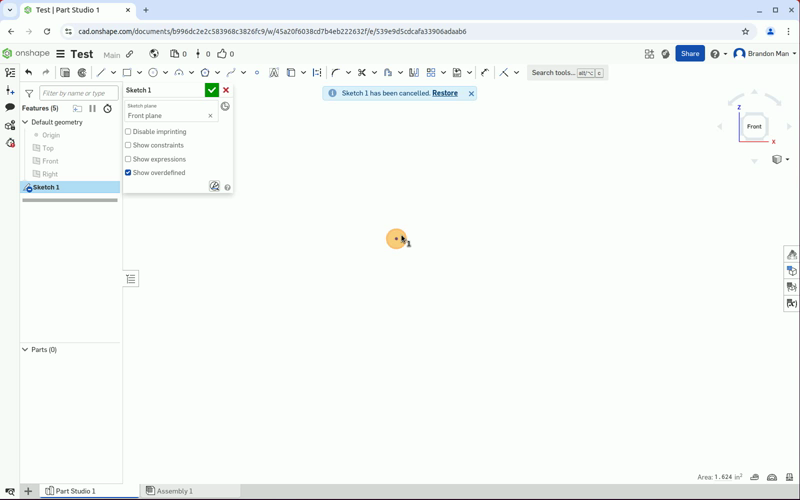
scroll(-6)
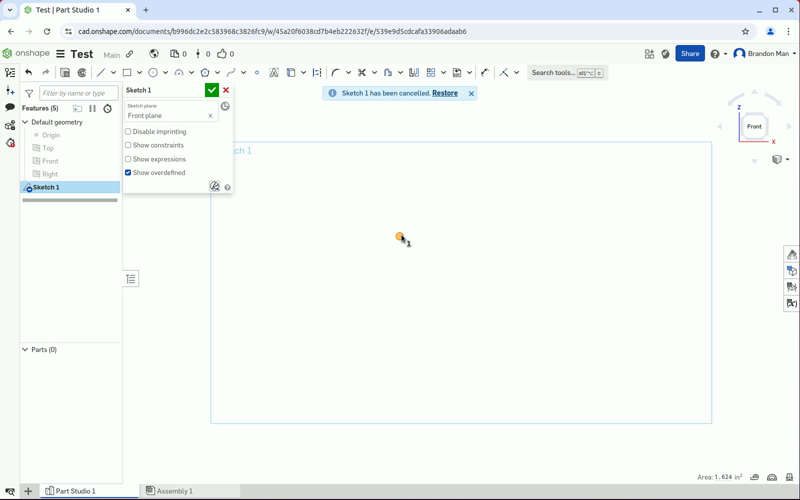
mouse_move(73, 352)
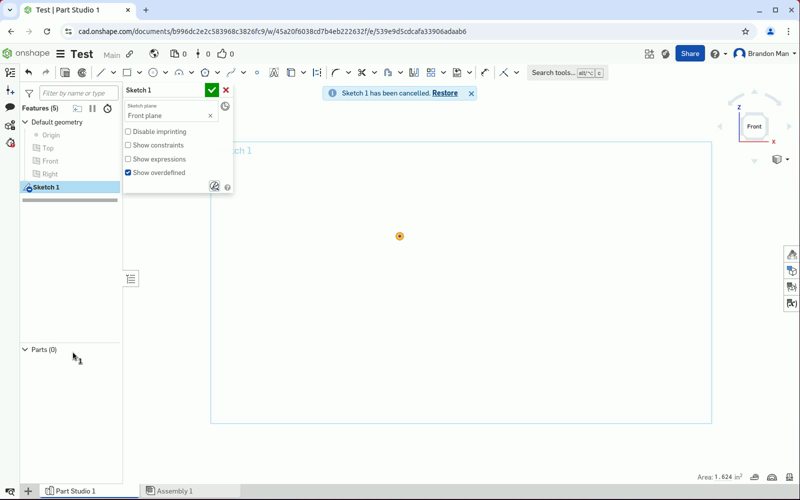
key(shift+y)
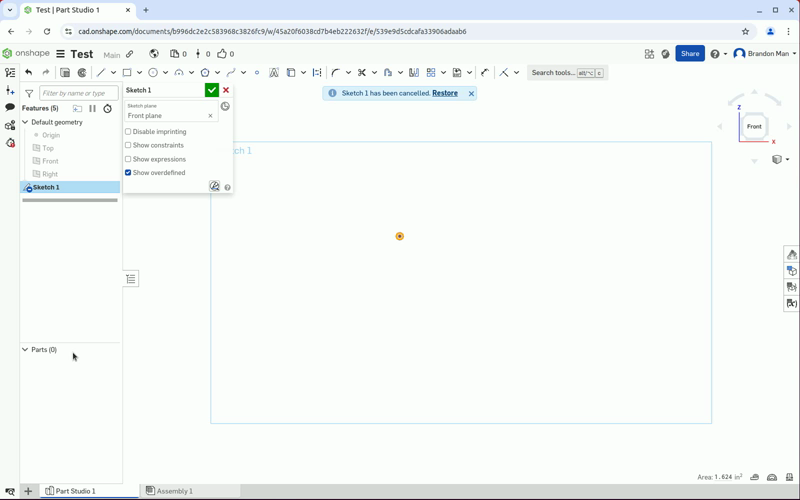
key(shift+e)
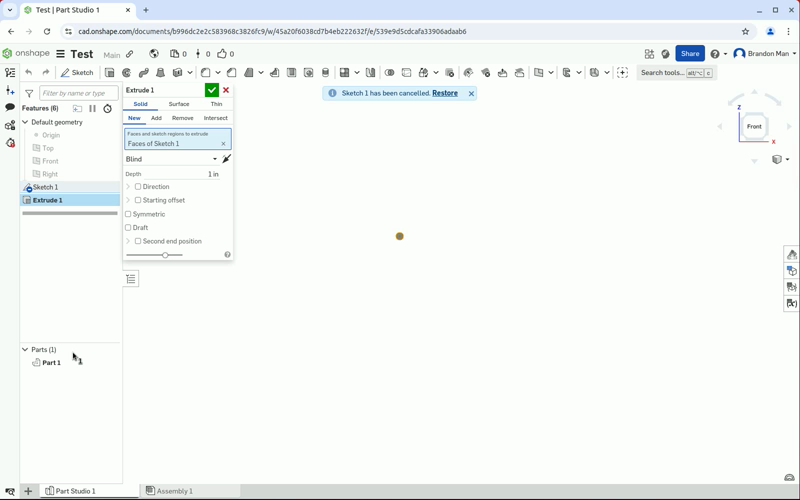
mouse_move(143, 106)
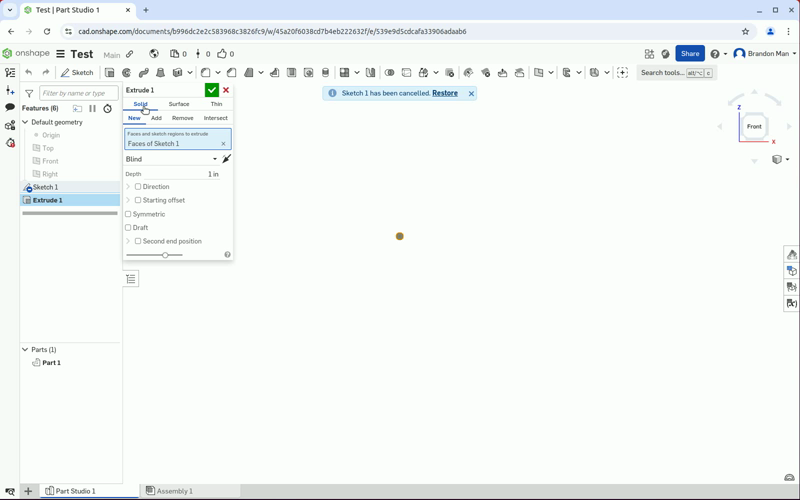
click(143, 106)
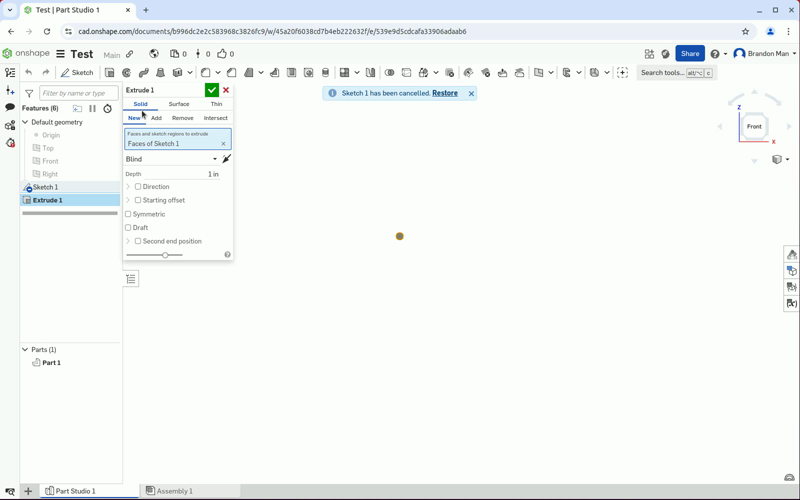
mouse_move(137, 120)
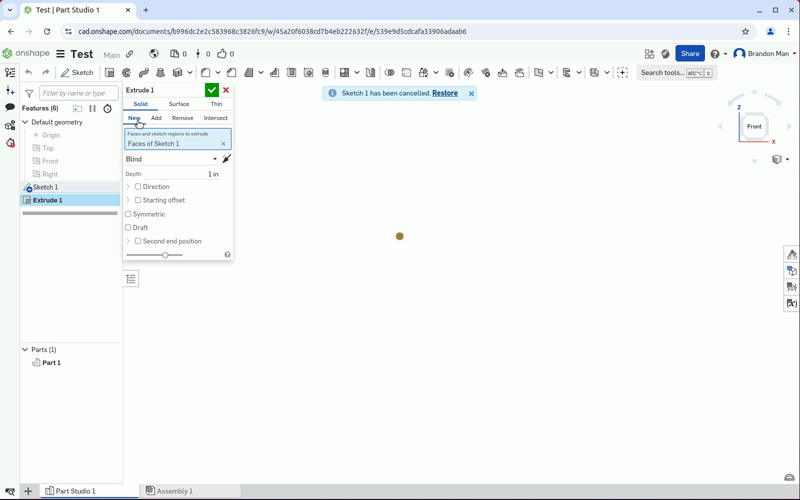
click(137, 120)
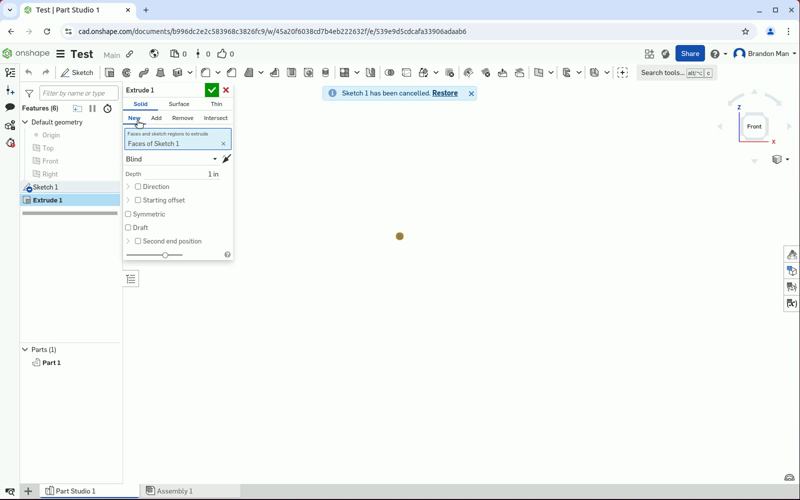
key(tab, 4)
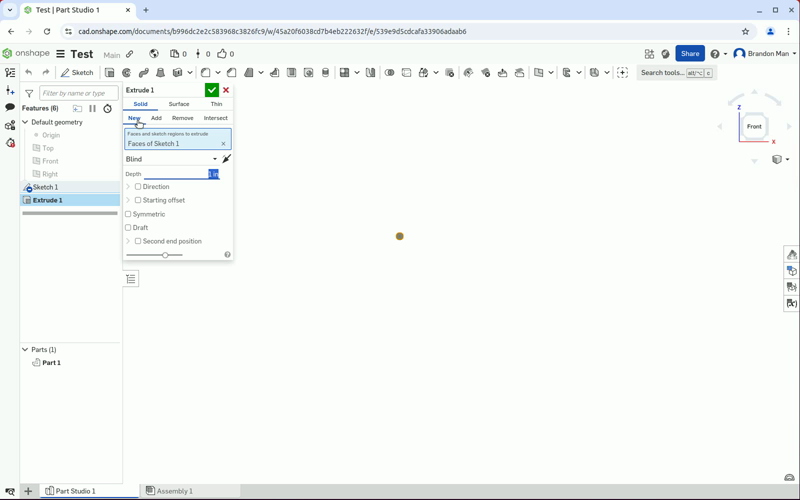
text(23.108)
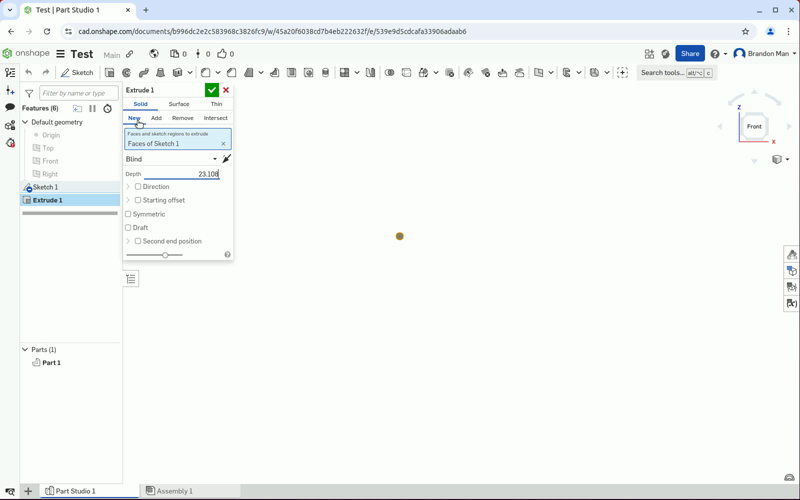
key(enter)
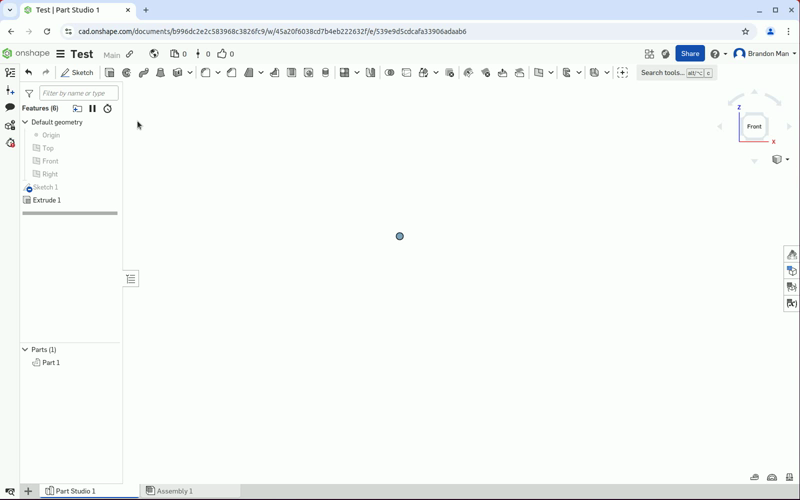
key(shift+h)
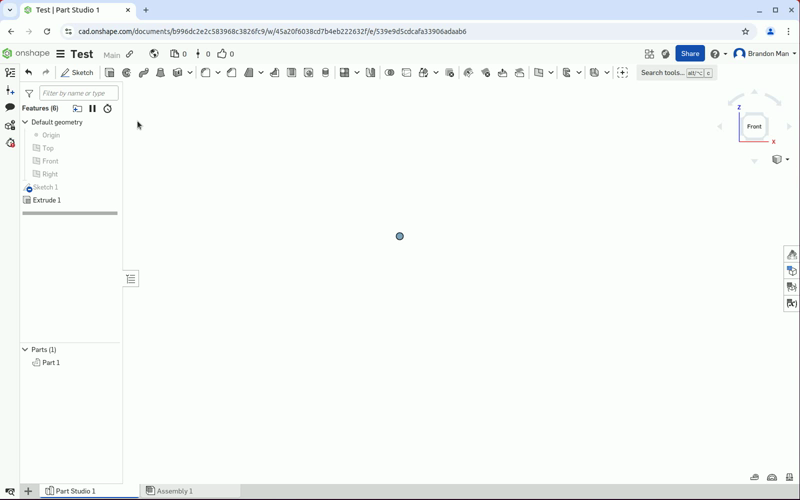
key(shift+h)
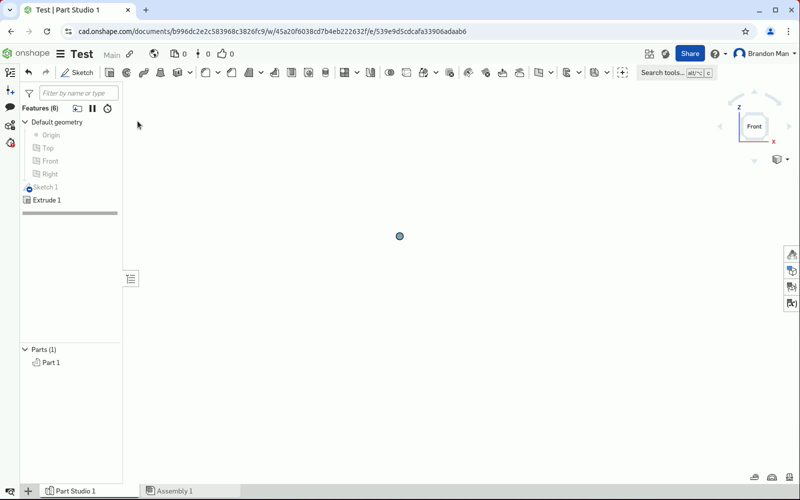
mouse_move(73, 189)
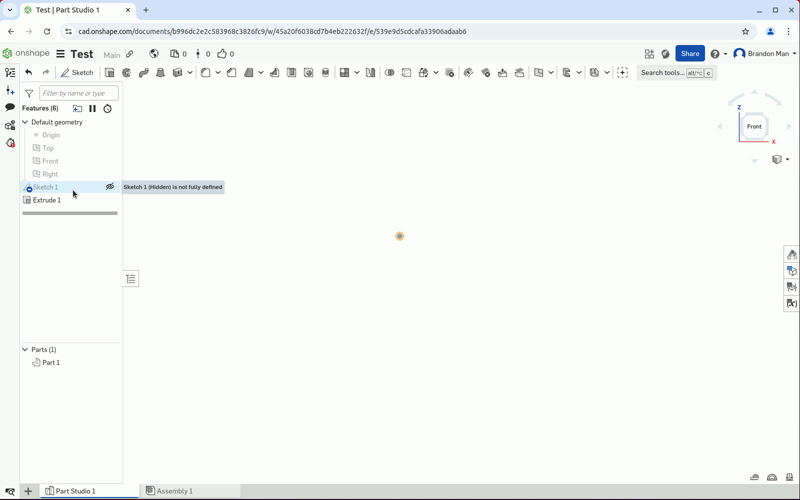
click(73, 189)
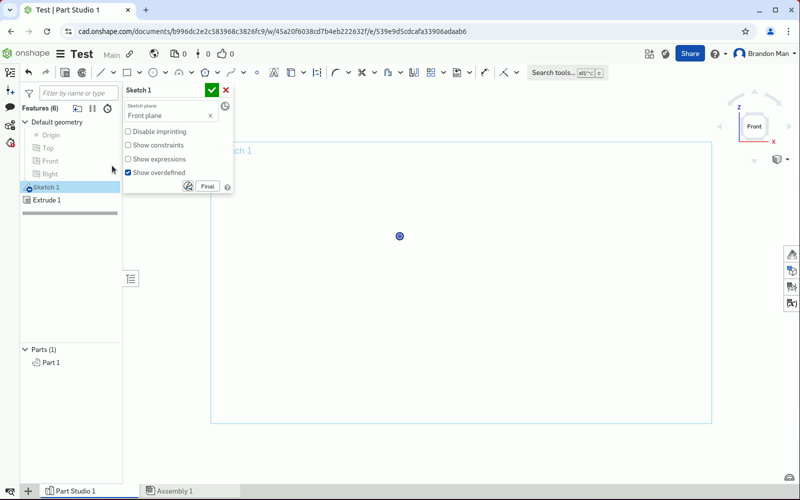
mouse_move(229, 92)
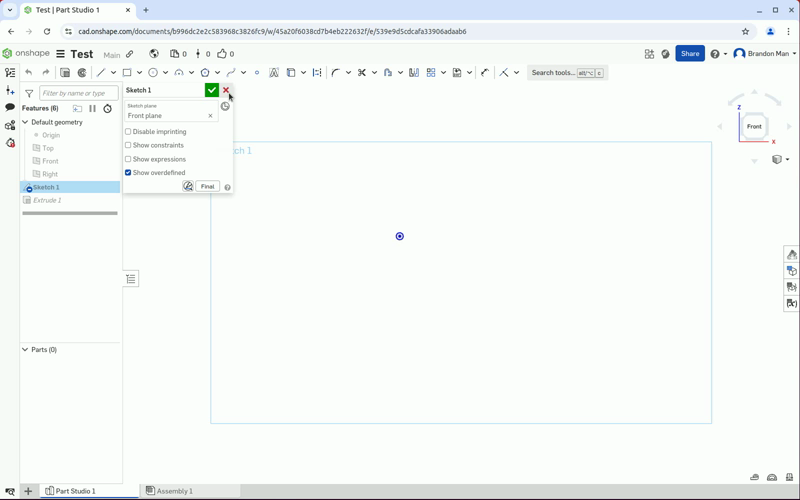
click(229, 92)
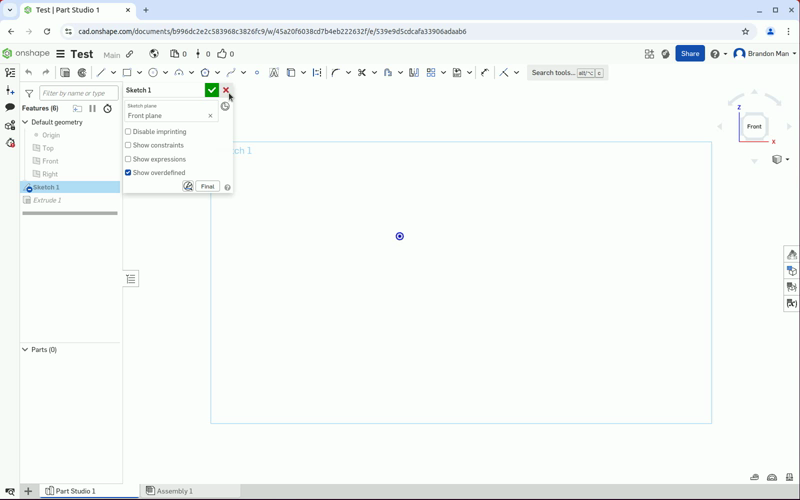
key(shift+s)
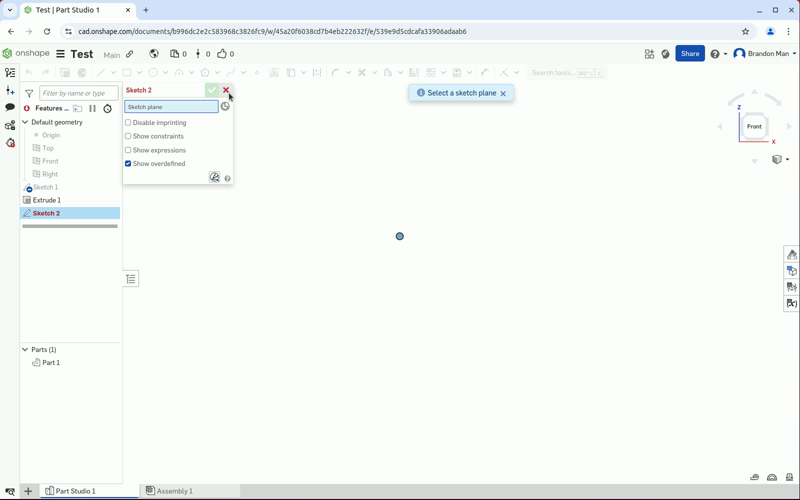
mouse_move(73, 163)
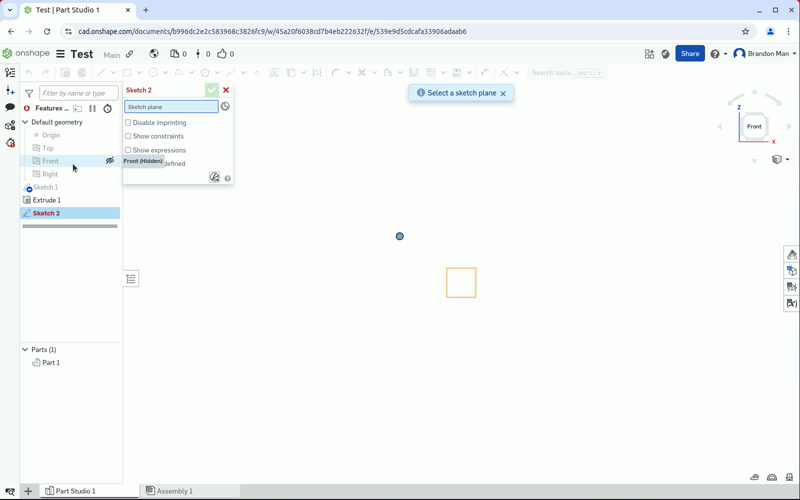
click(73, 163)
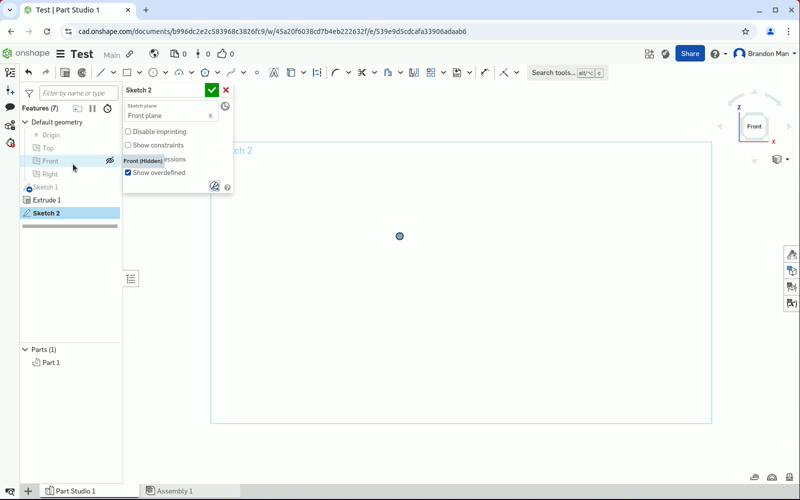
mouse_move(73, 352)
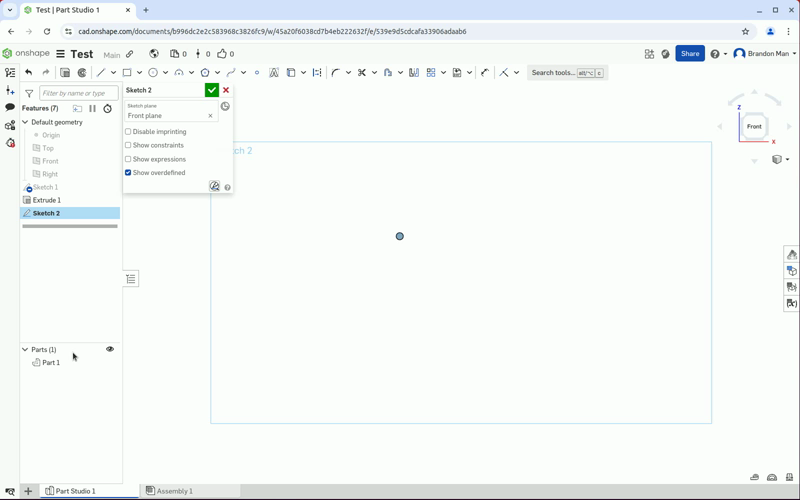
key(y)
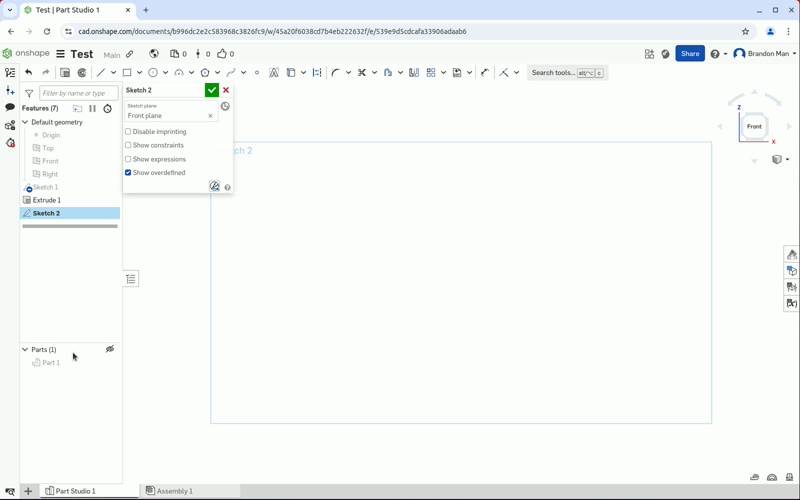
key(c)
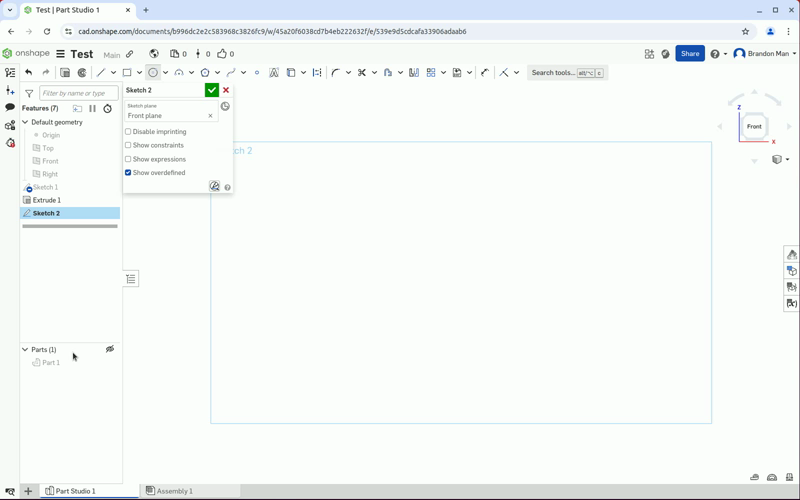
key_down(shift)
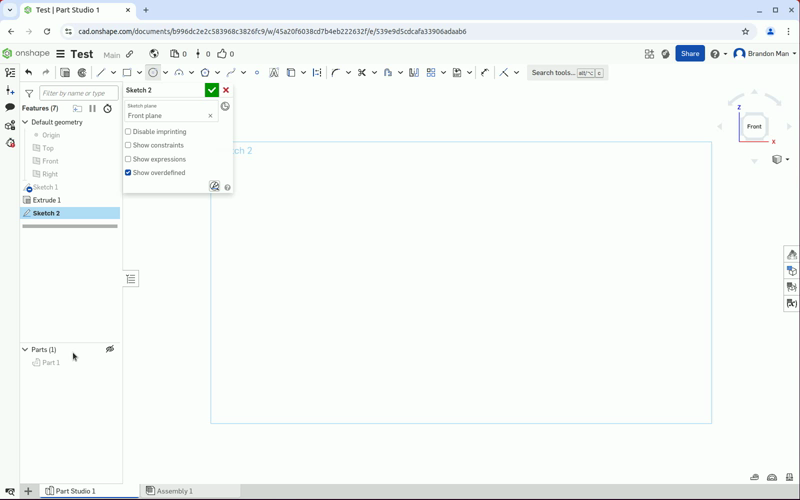
mouse_move(399, 236)
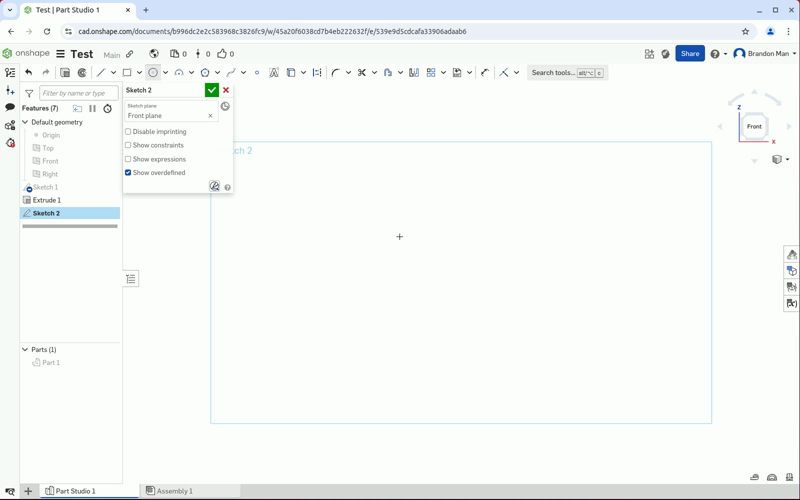
click(399, 236)
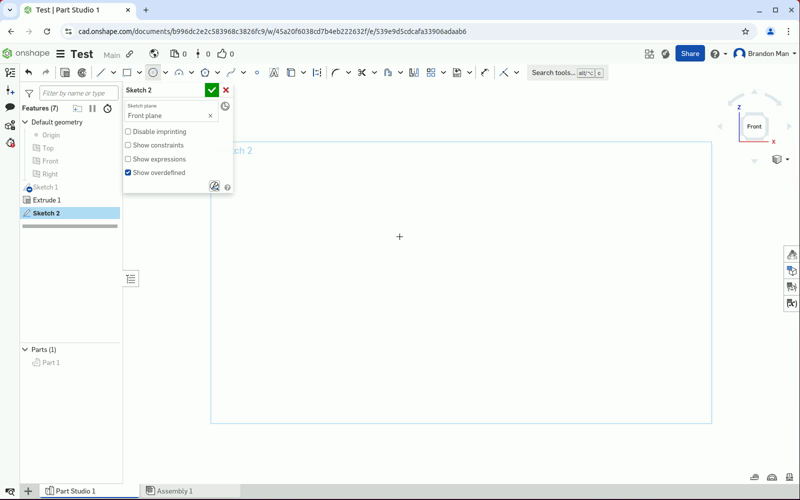
key_up(shift)
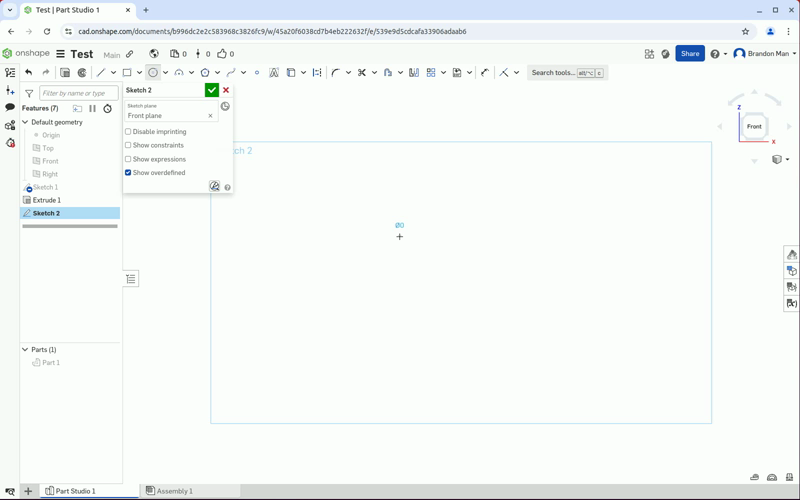
mouse_move(446, 236)
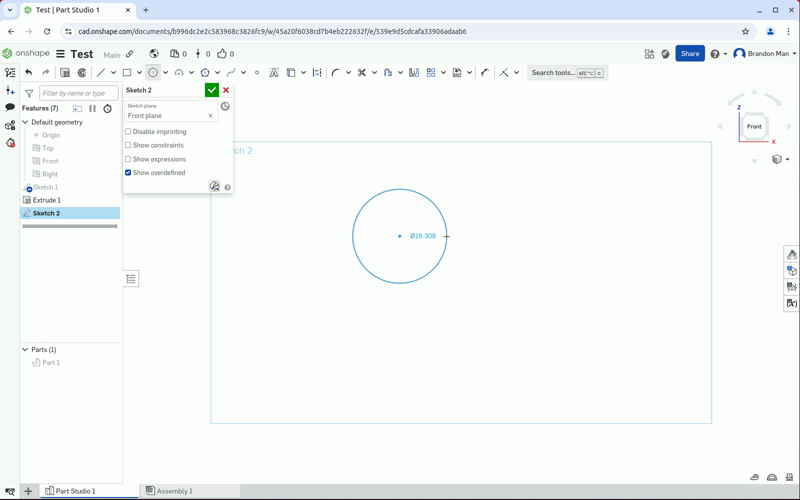
click(446, 236)
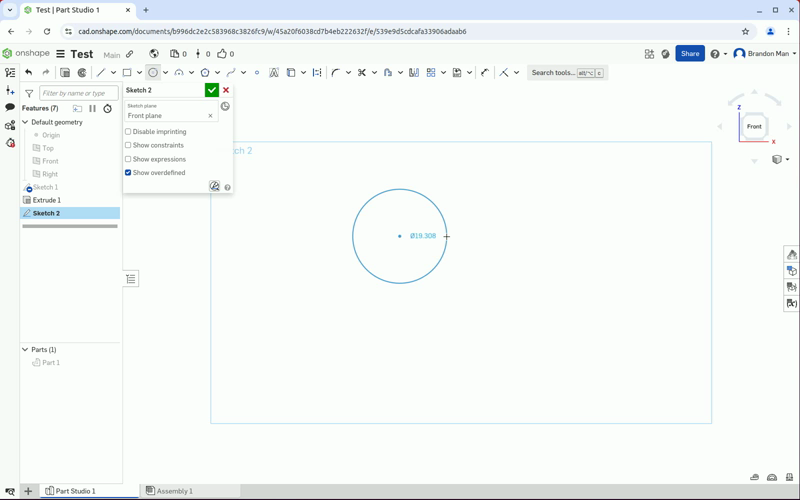
key(esc)
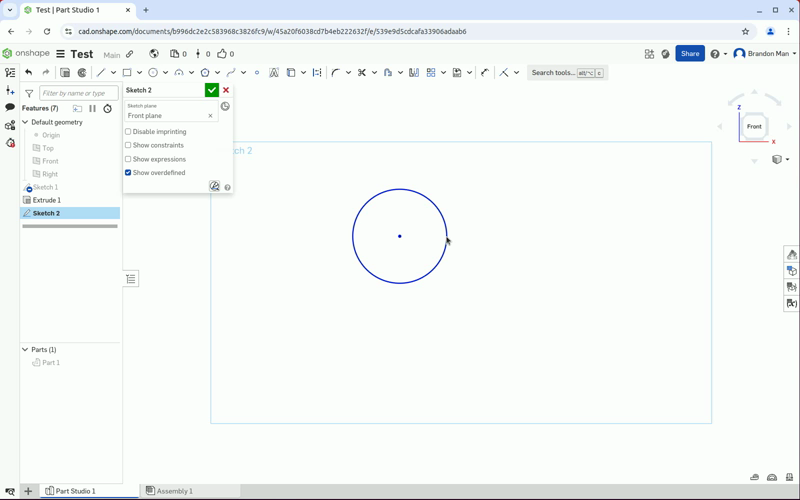
key(c)
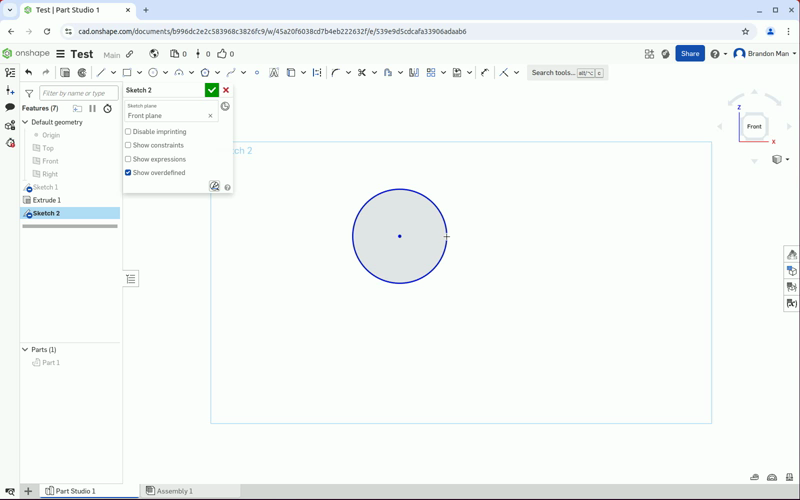
key_down(shift)
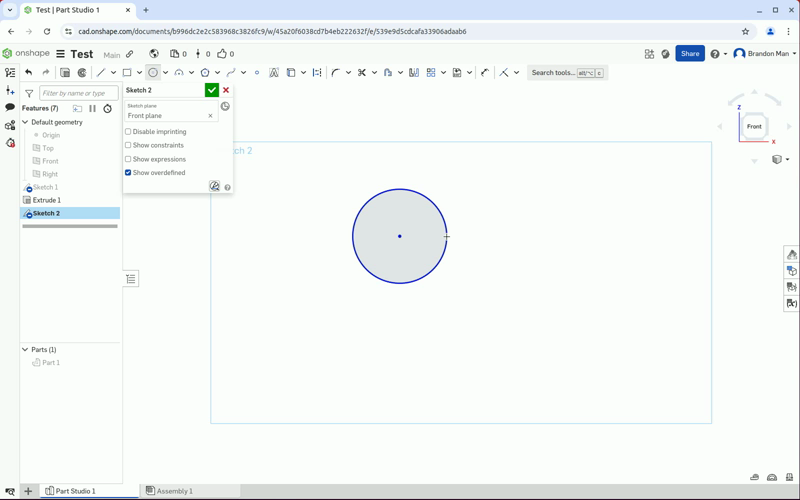
mouse_move(399, 236)
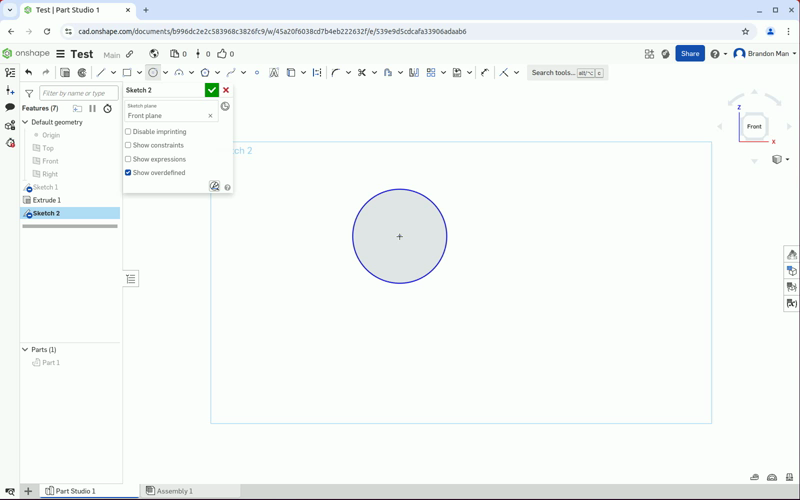
click(399, 236)
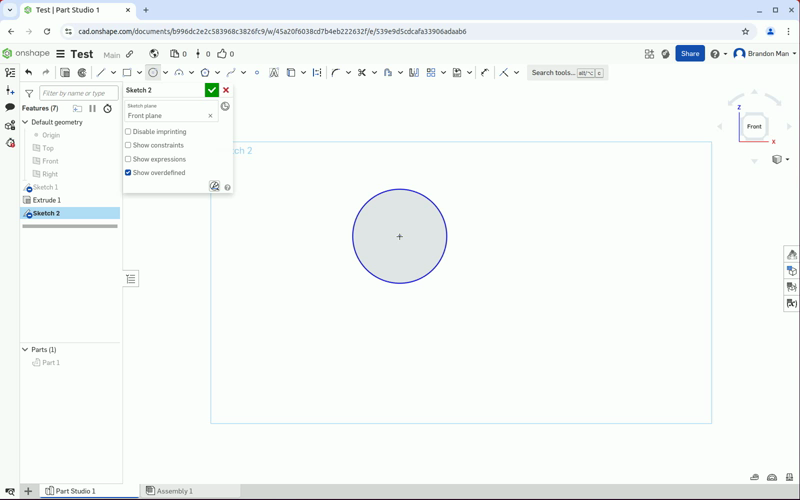
key_up(shift)
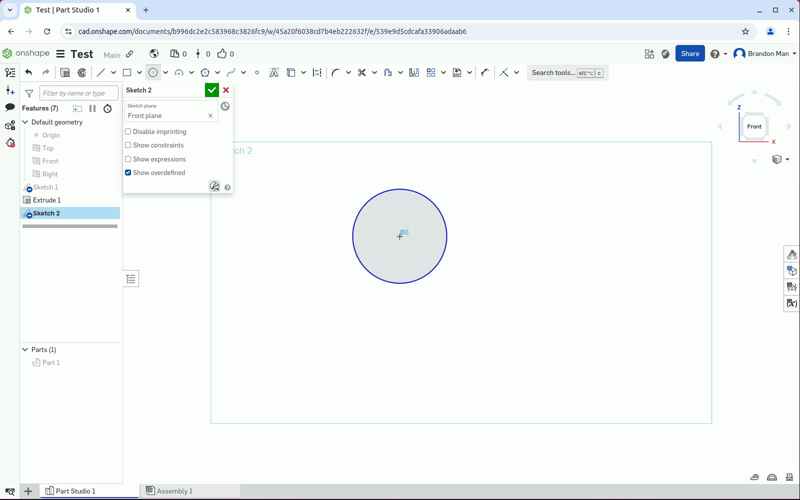
mouse_move(402, 236)
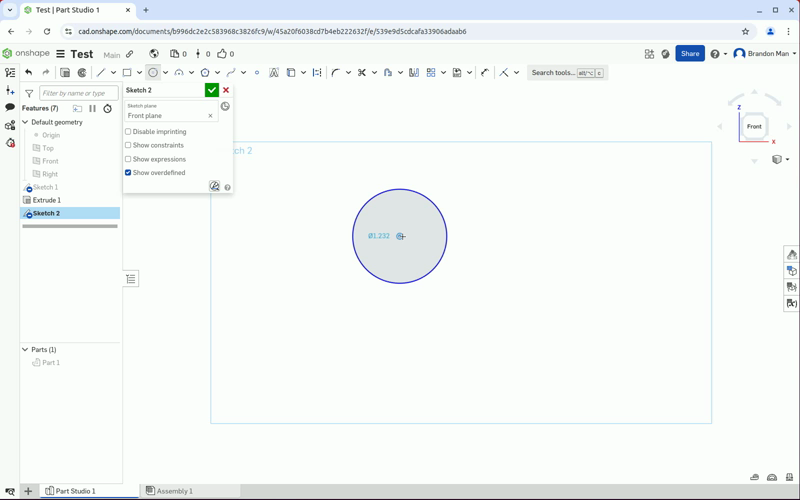
scroll(6)
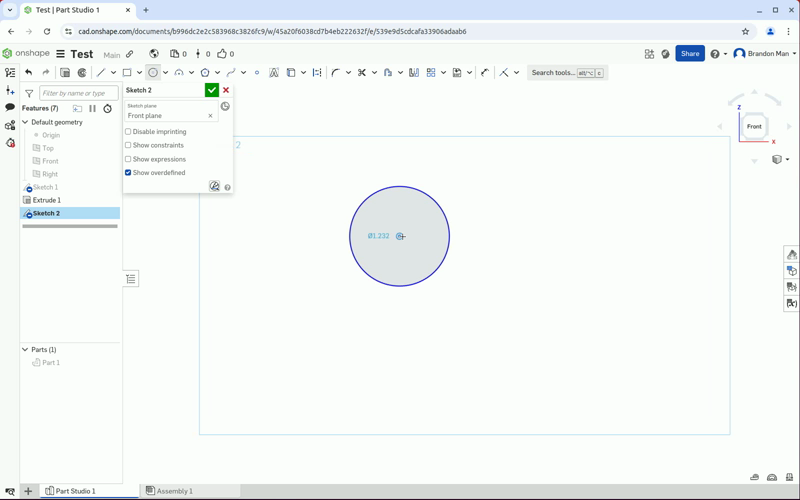
scroll(6)
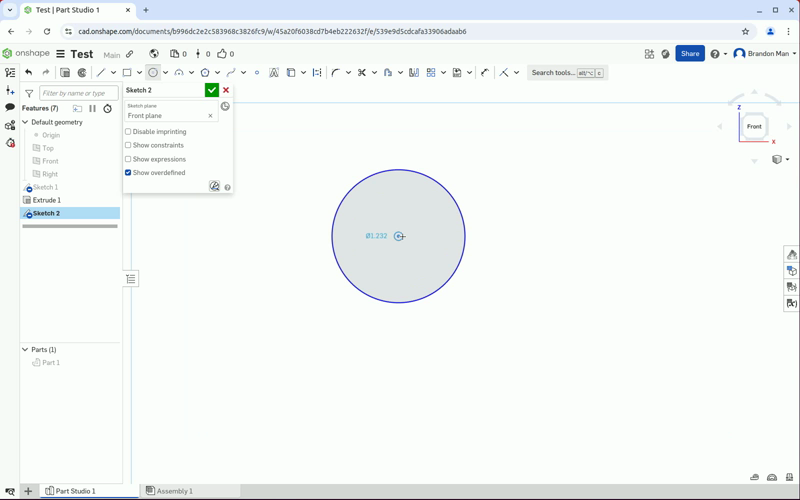
scroll(6)
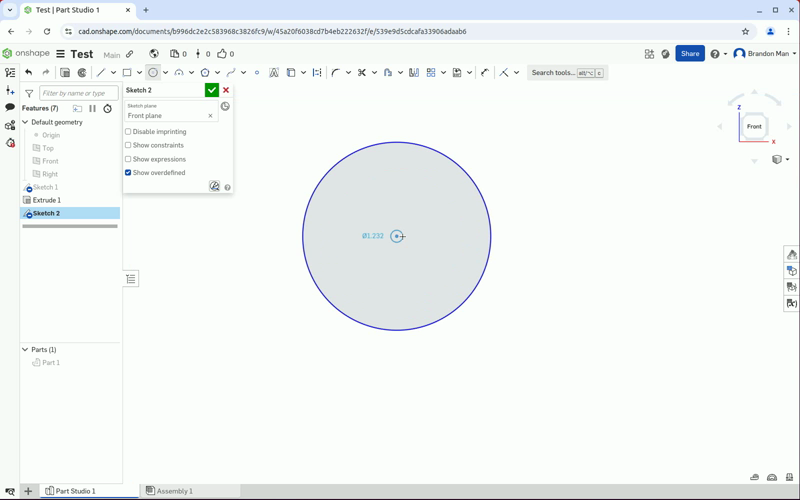
scroll(6)
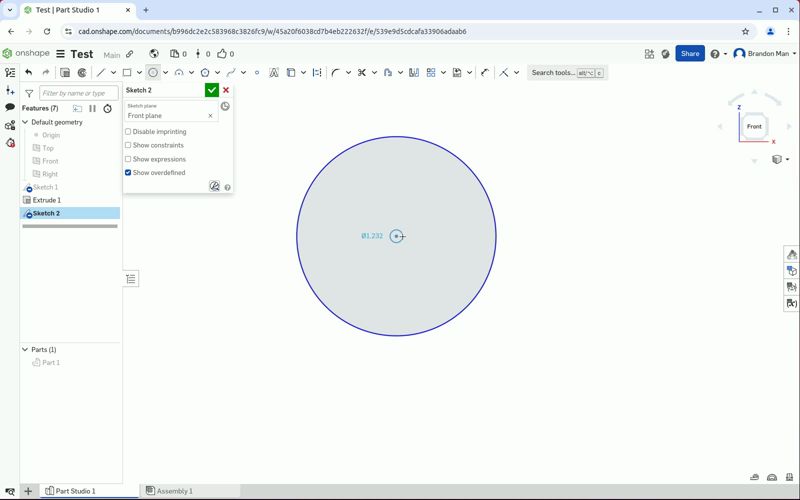
scroll(6)
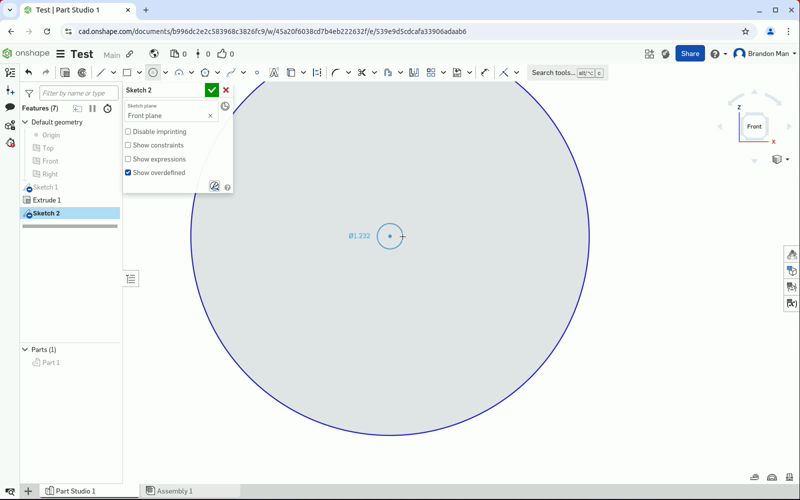
scroll(6)
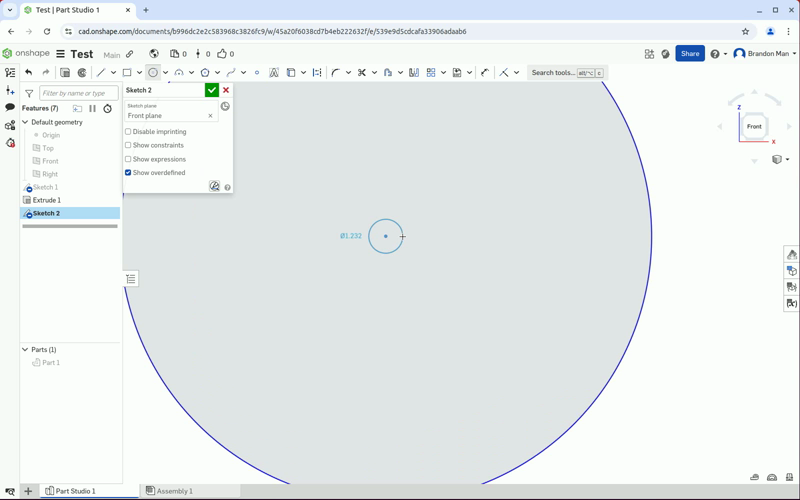
scroll(6)
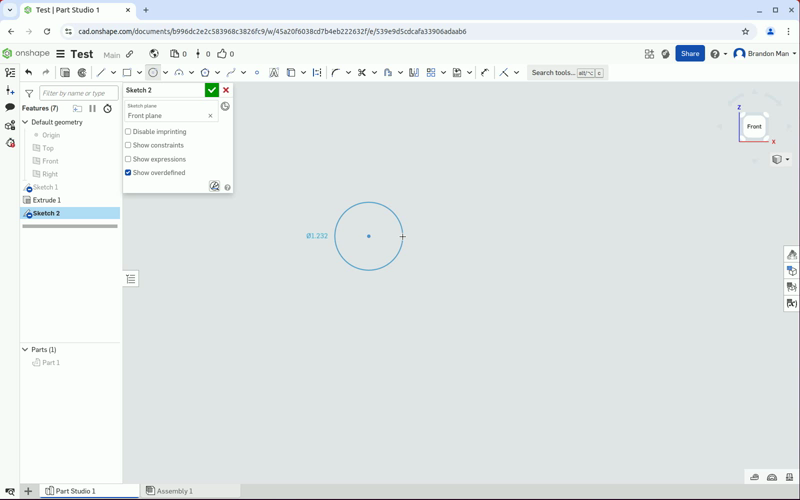
click(402, 236)
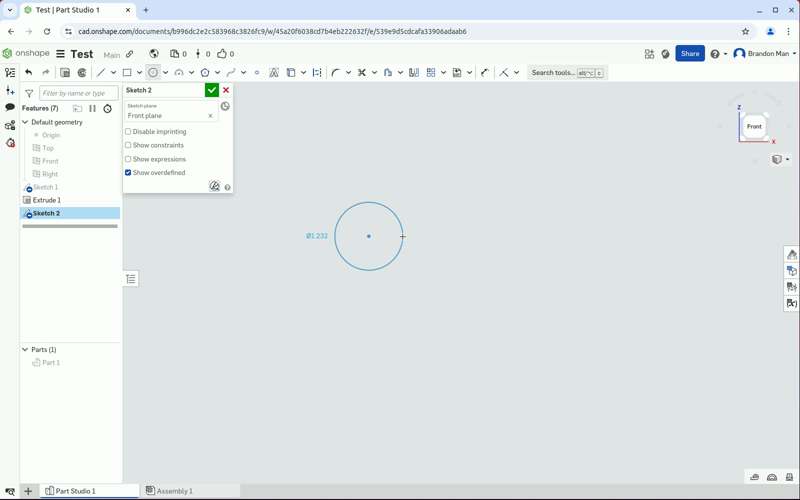
scroll(-6)
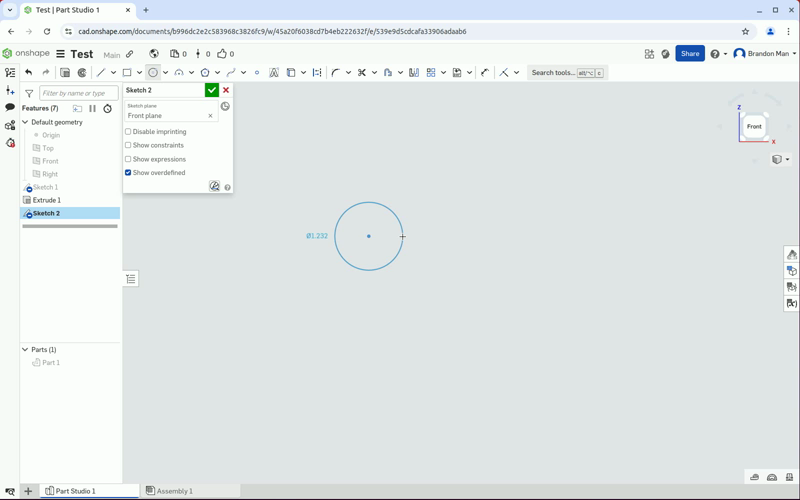
scroll(-6)
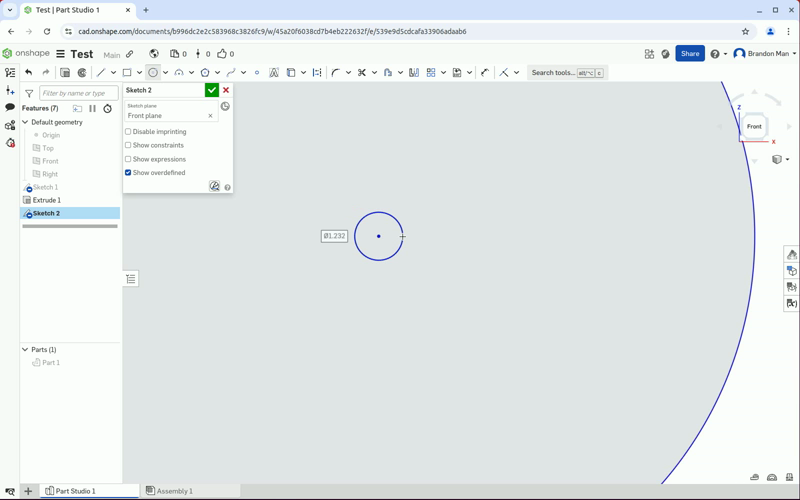
scroll(-6)
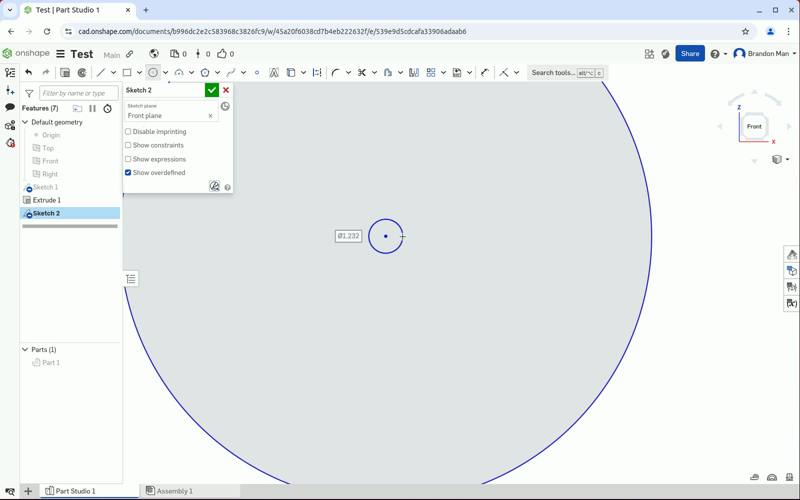
scroll(-6)
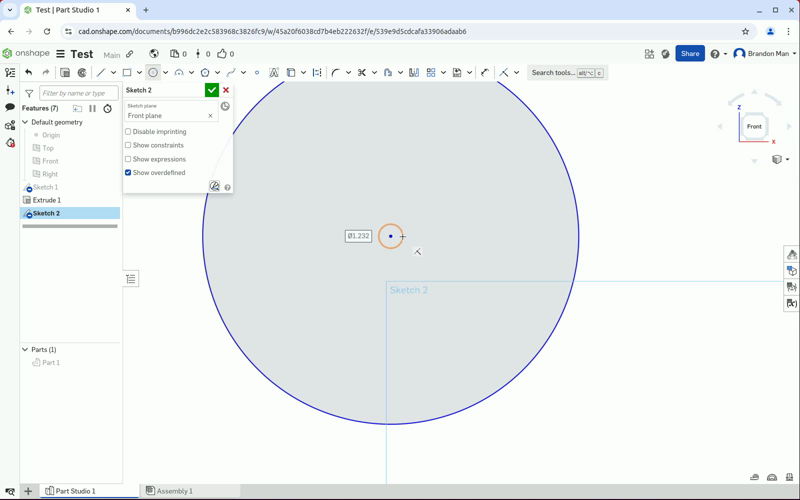
scroll(-6)
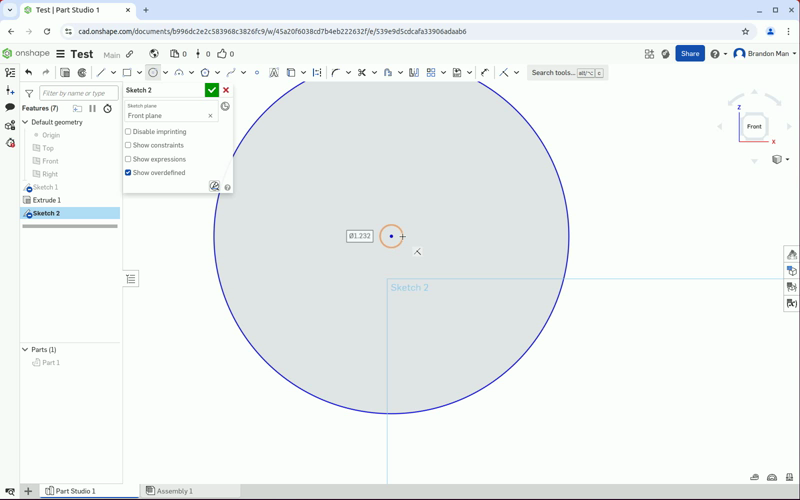
scroll(-6)
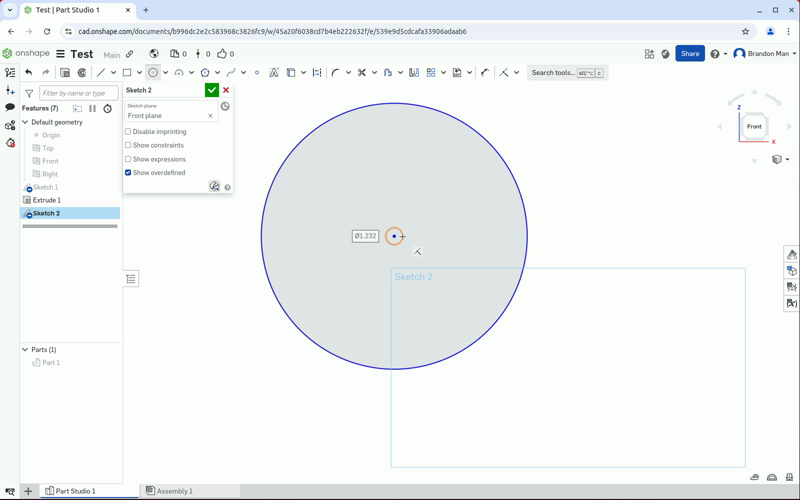
scroll(-6)
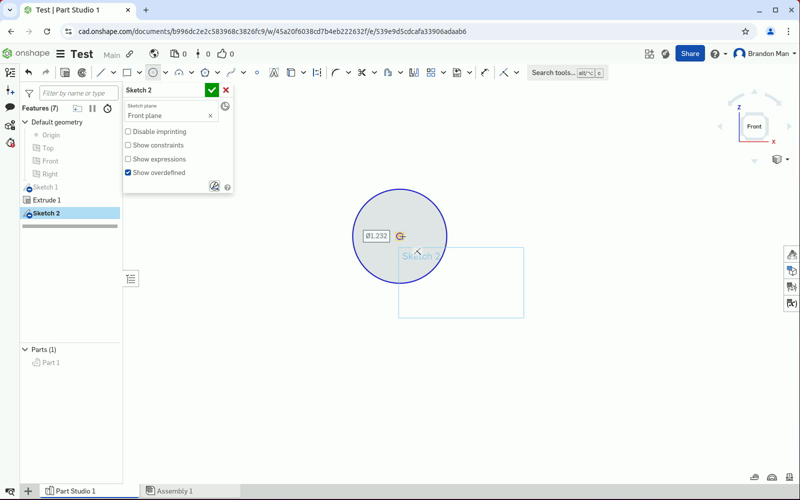
key(esc)
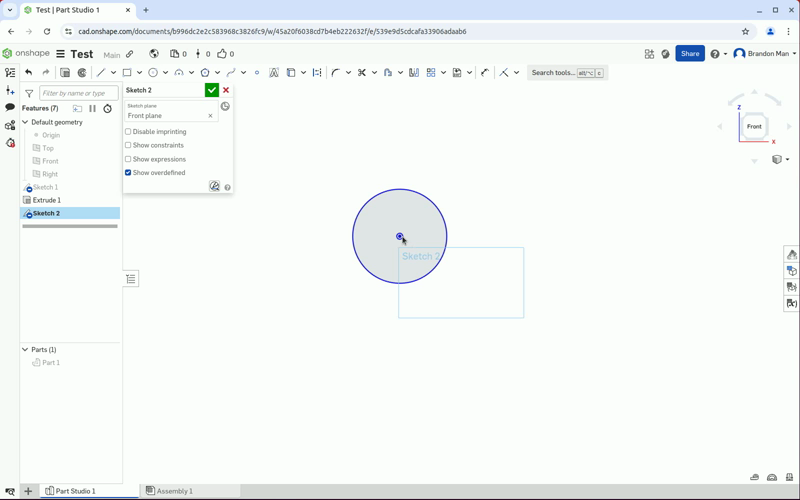
mouse_move(399, 226)
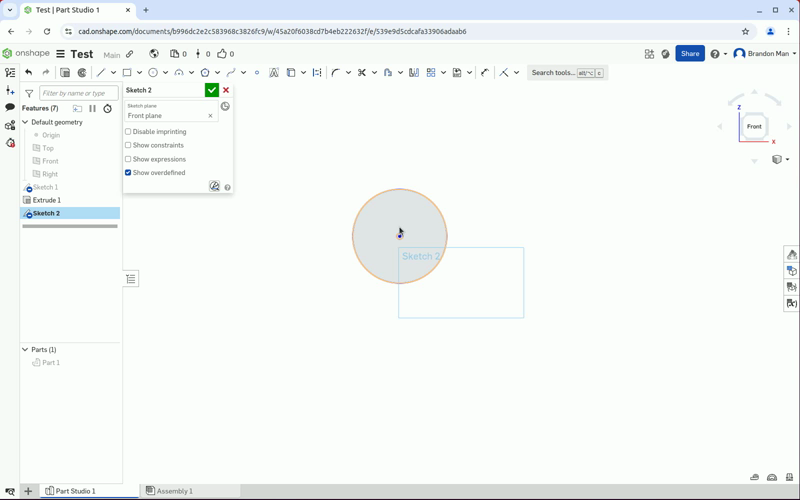
click(399, 226)
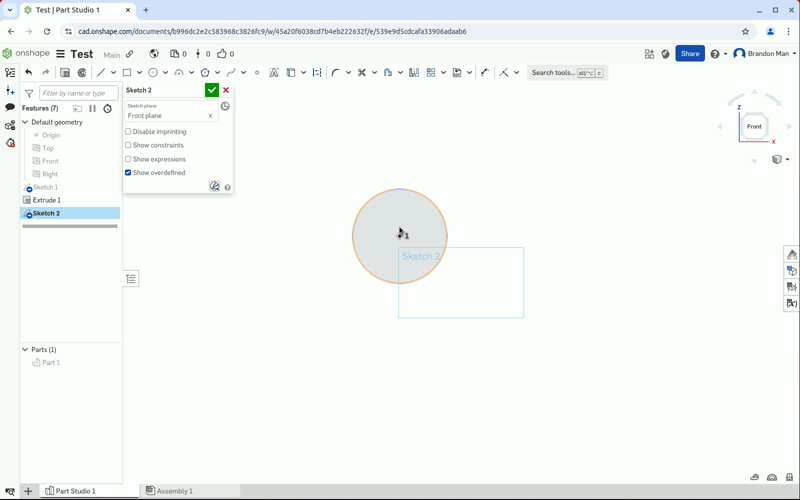
mouse_move(73, 352)
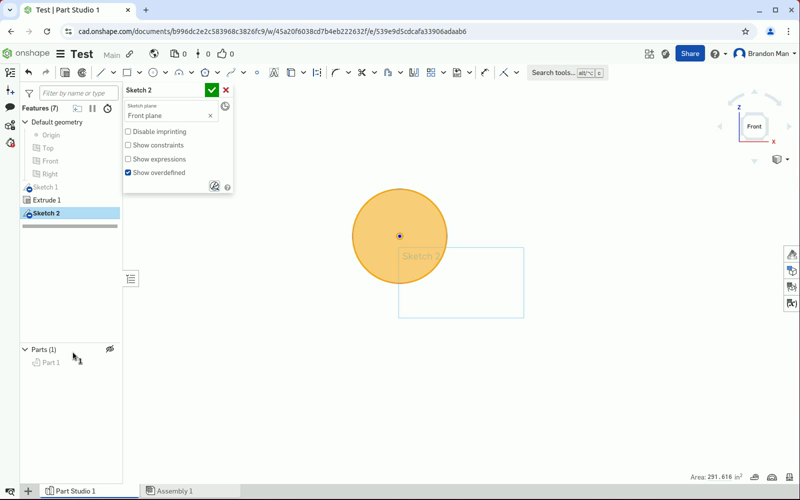
key(shift+y)
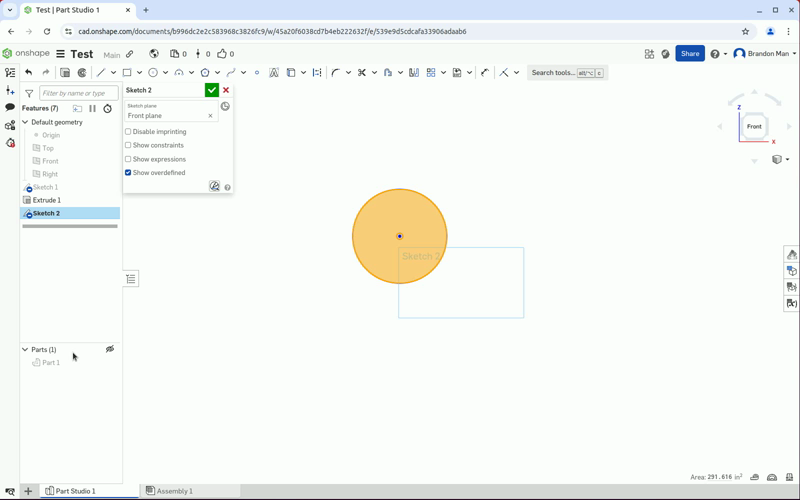
key(shift+e)
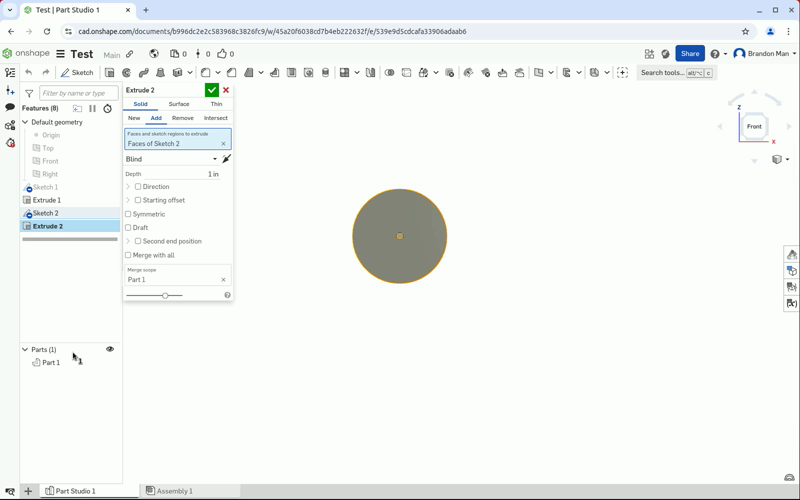
mouse_move(143, 106)
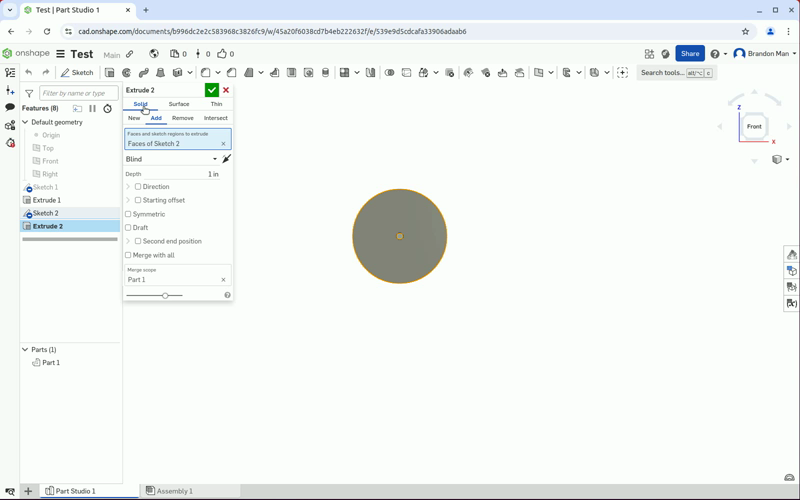
click(143, 106)
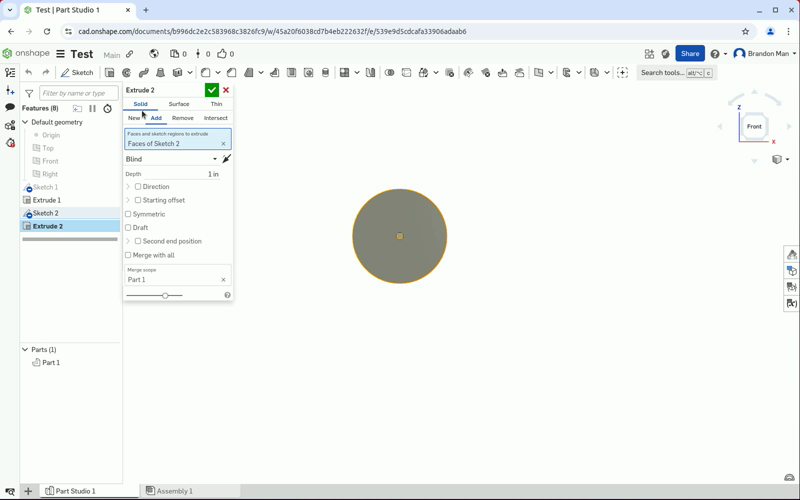
mouse_move(137, 120)
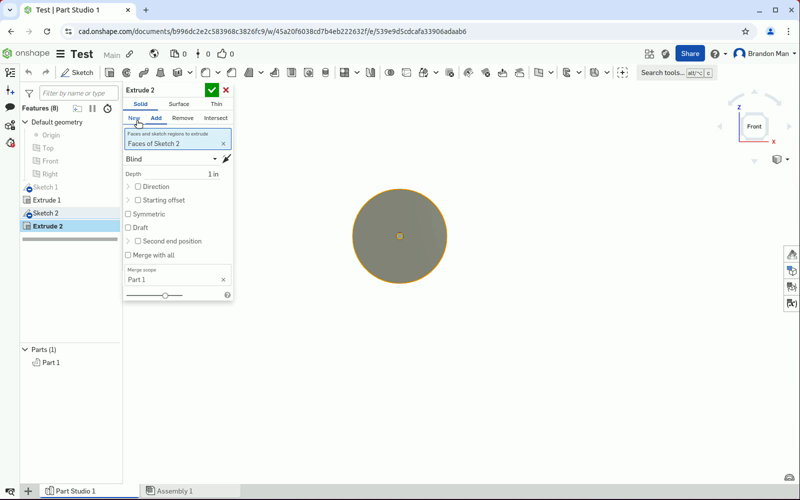
click(137, 120)
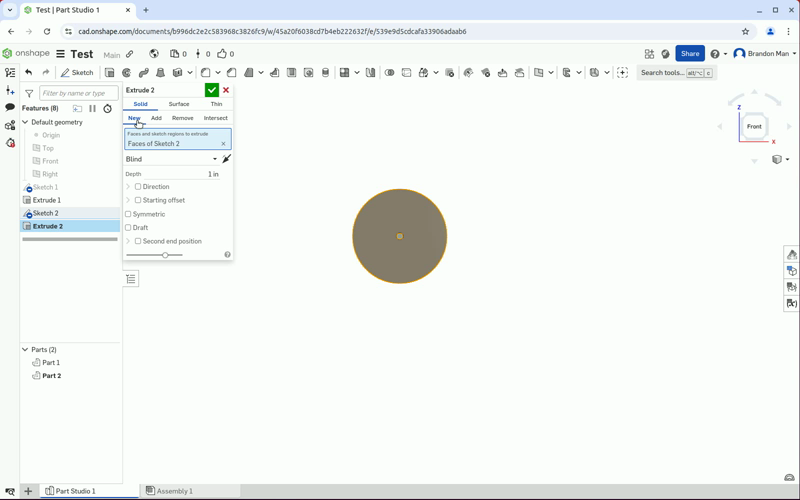
key(tab, 4)
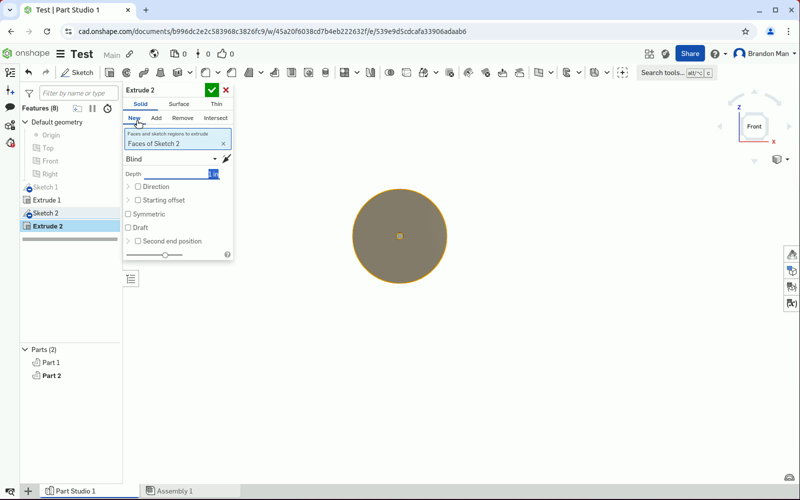
text(23.108)
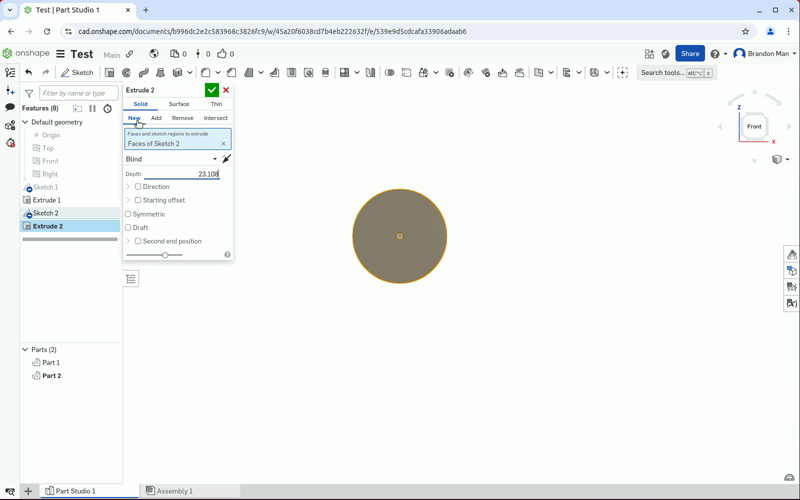
key(enter)
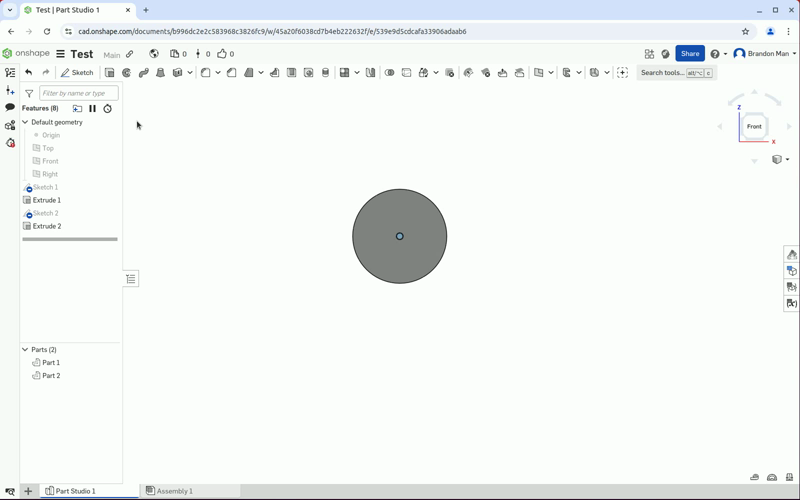
key(shift+h)
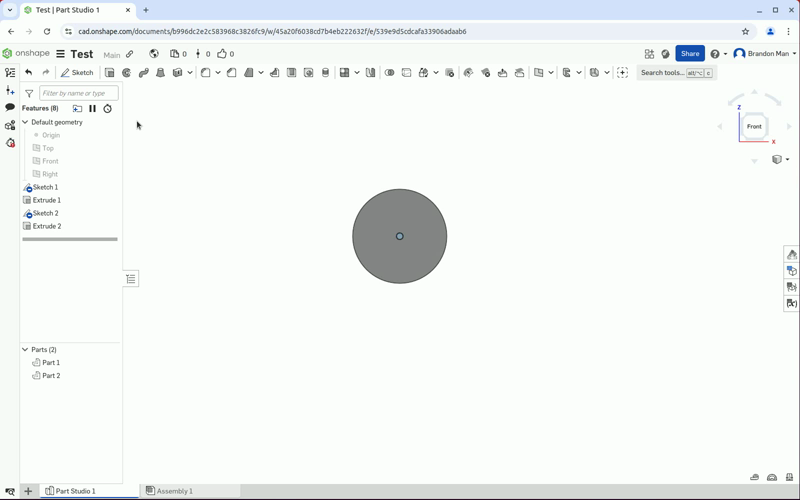
key(shift+h)
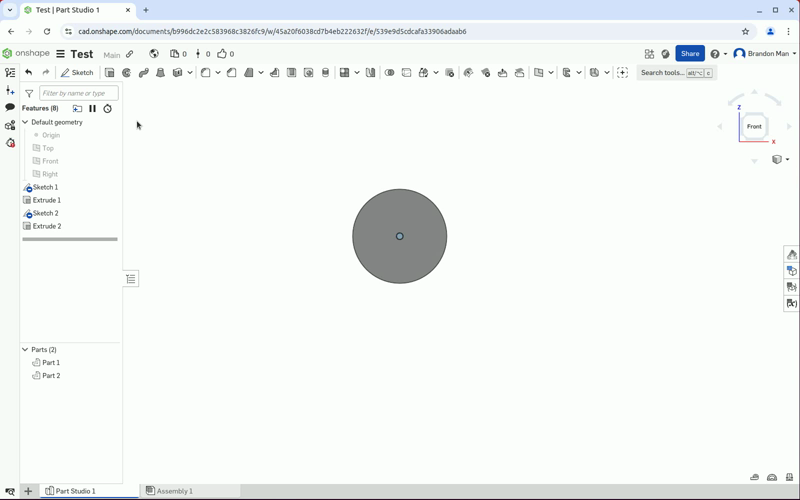
key(shift+7)
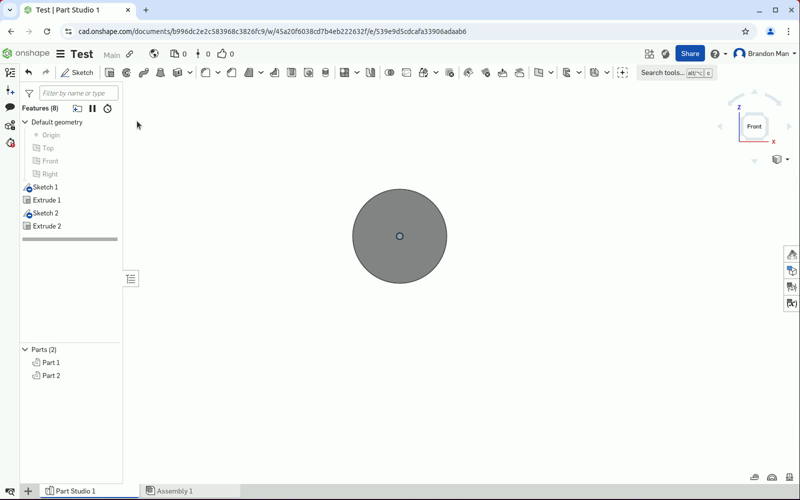
key(left, 2)
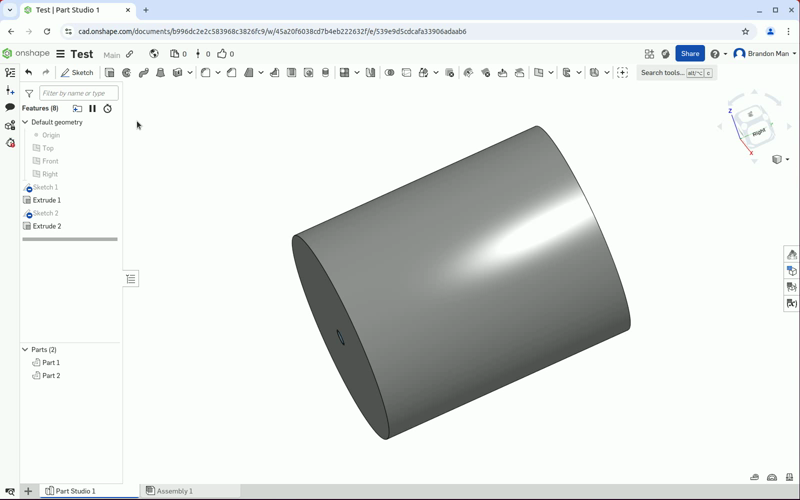
key(down, 2)
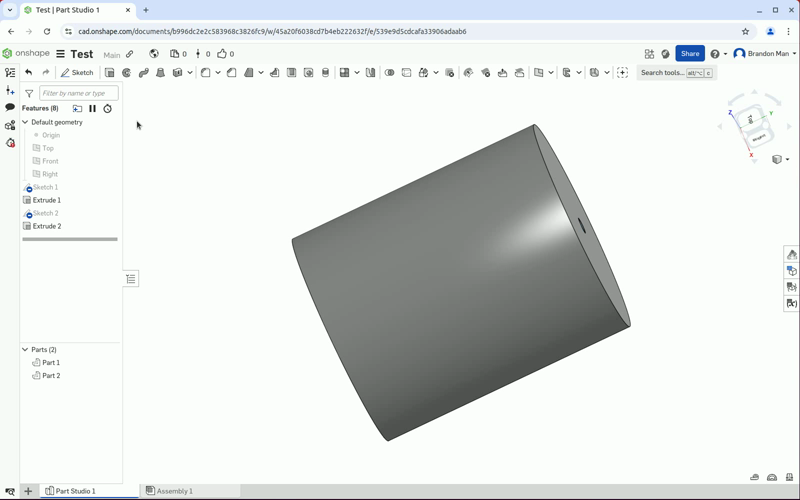
key(up, 2)
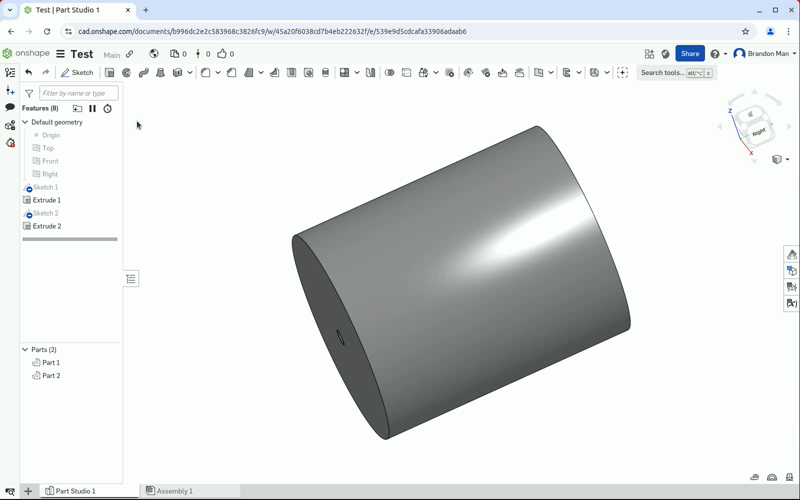
key(right, 2)
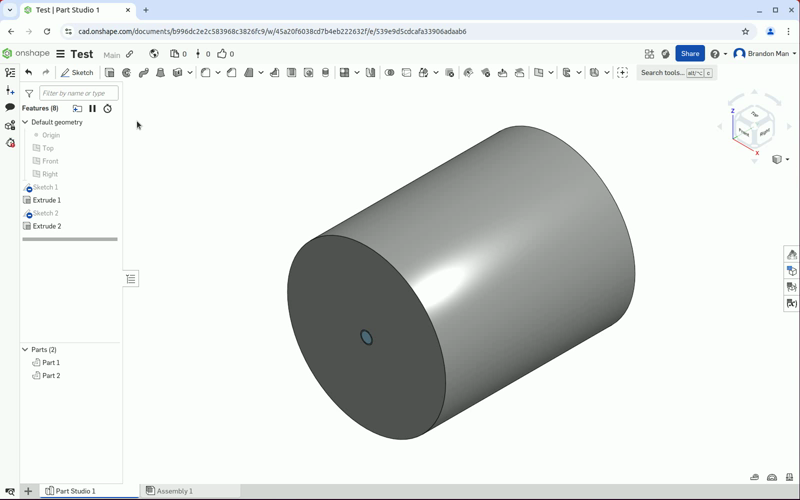
mouse_move(73, 189)
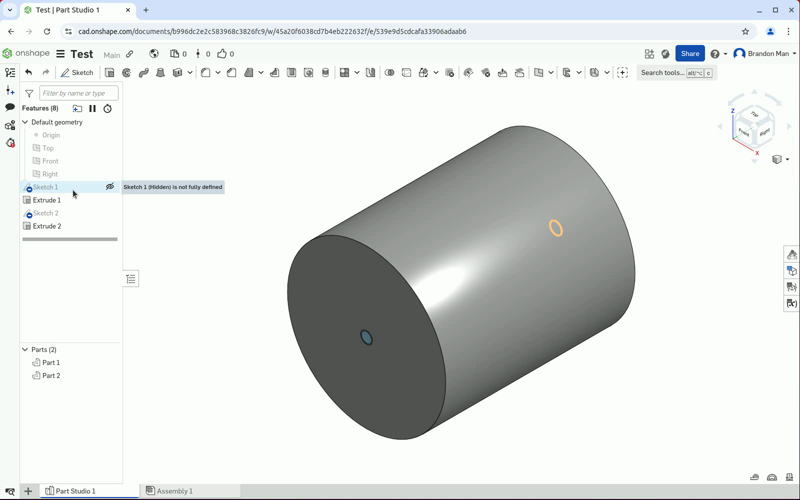
click(73, 189)